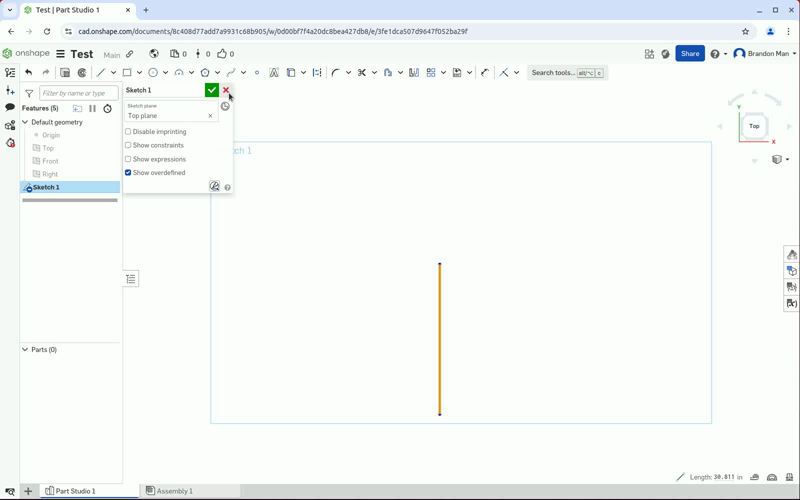
key(shift+h)
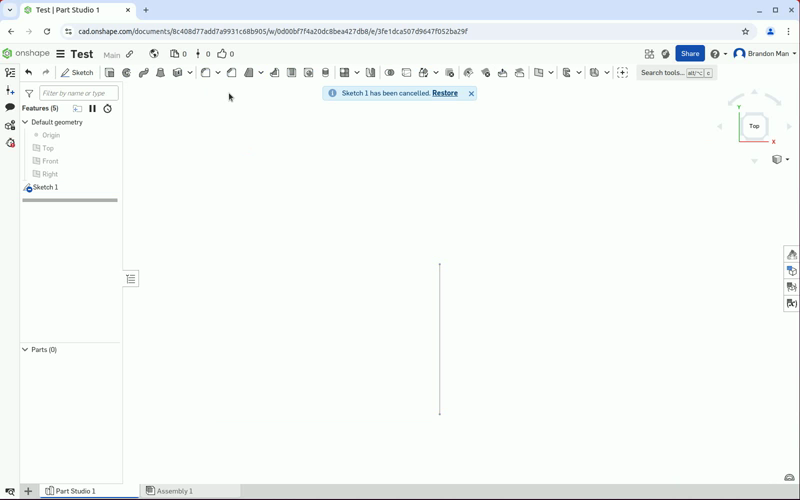
key(shift+s)
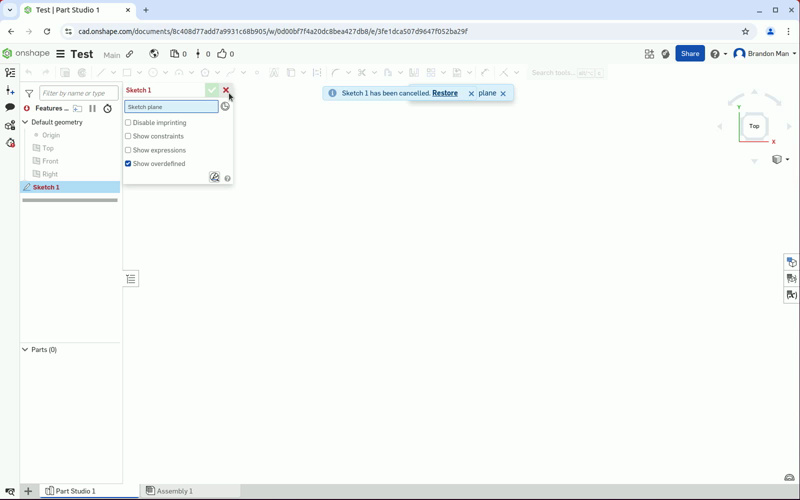
mouse_move(73, 150)
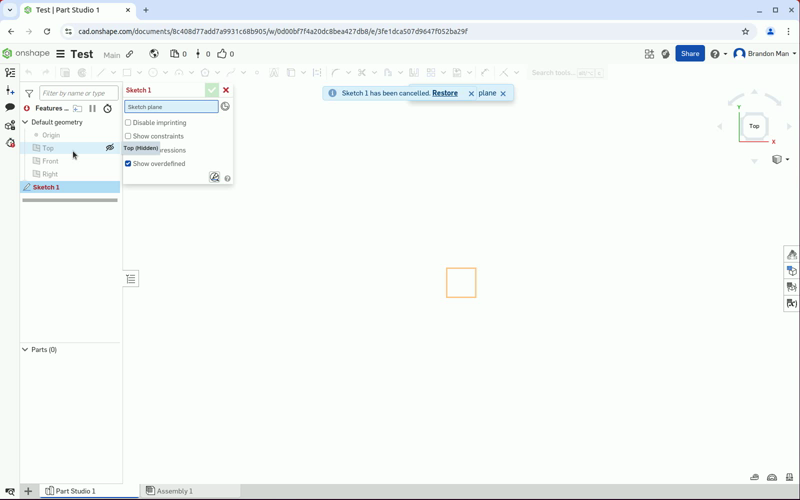
click(73, 150)
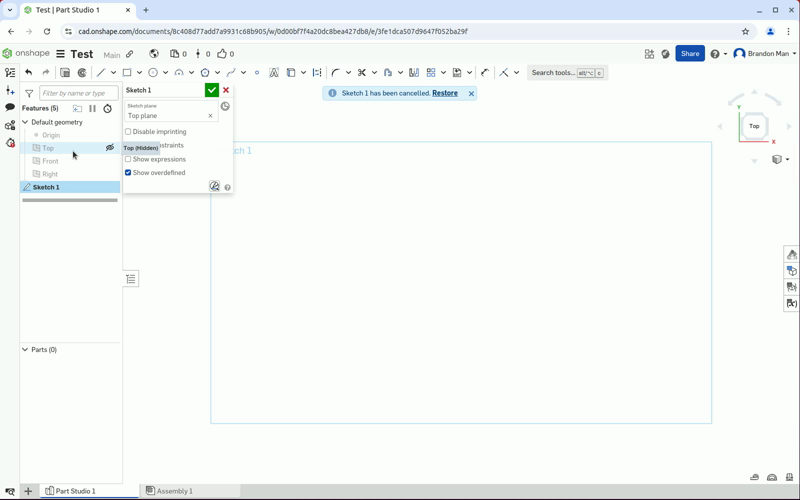
mouse_move(73, 352)
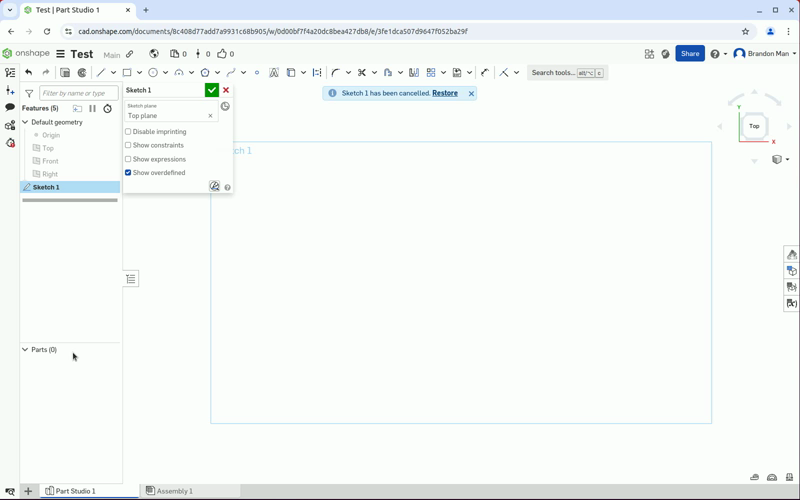
key(y)
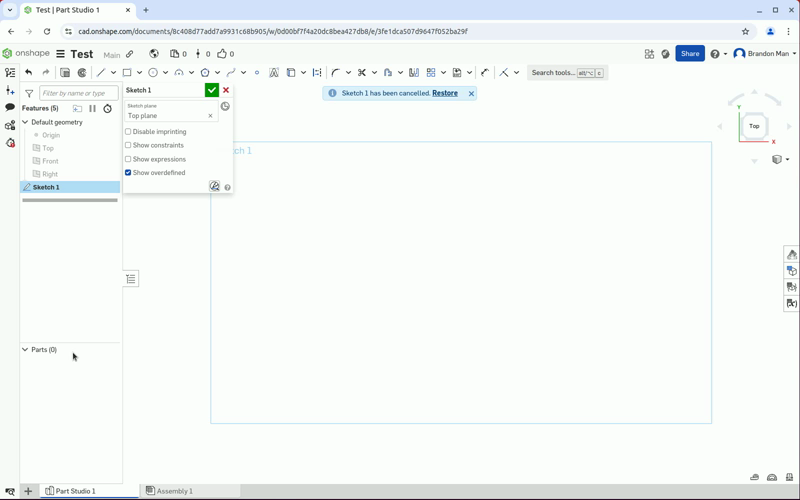
key(c)
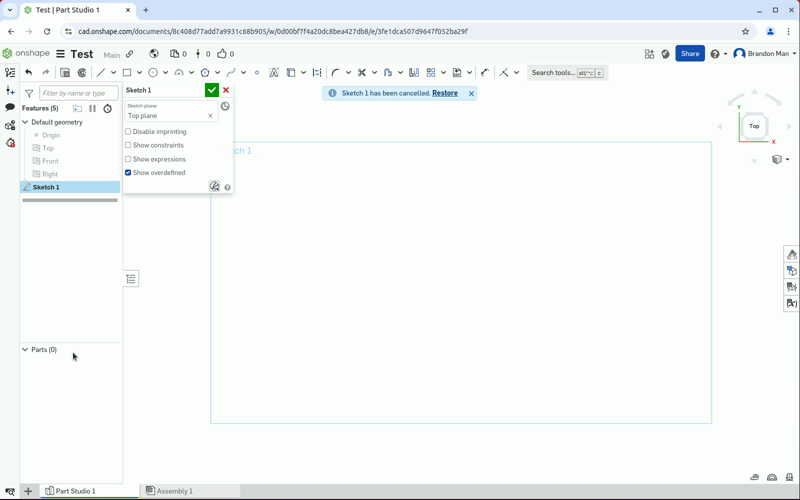
key_down(shift)
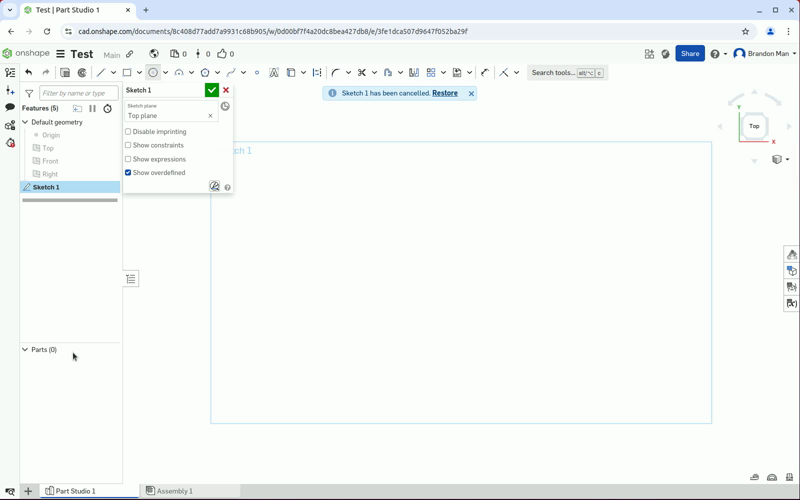
mouse_move(460, 282)
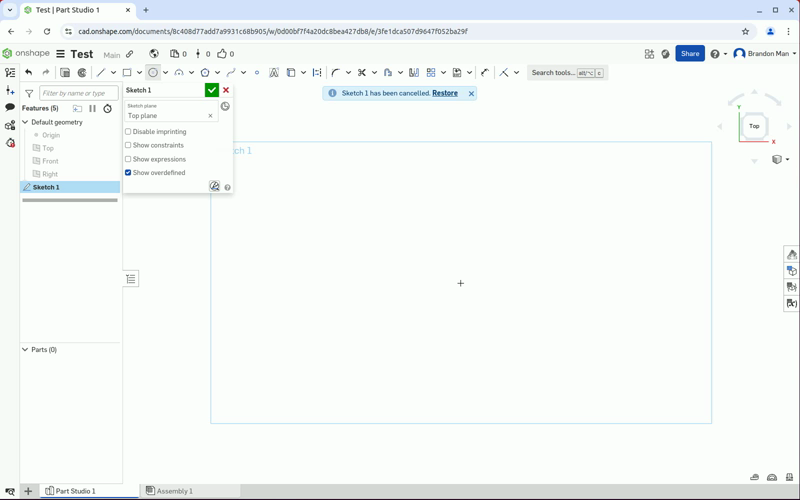
click(460, 282)
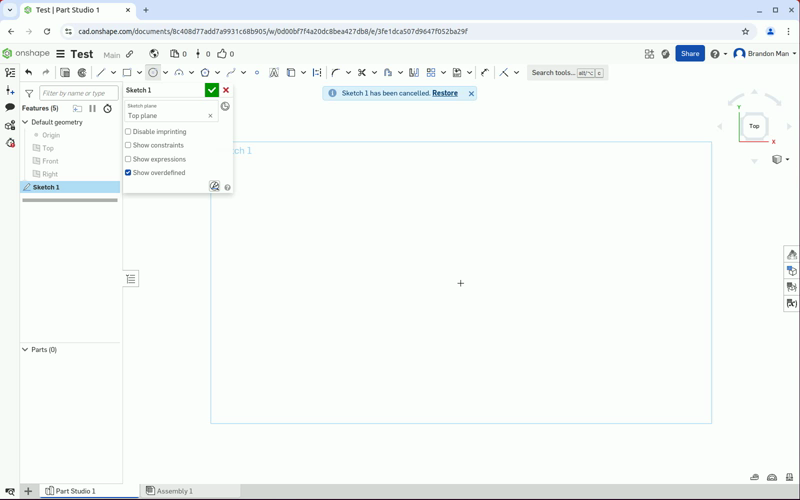
key_up(shift)
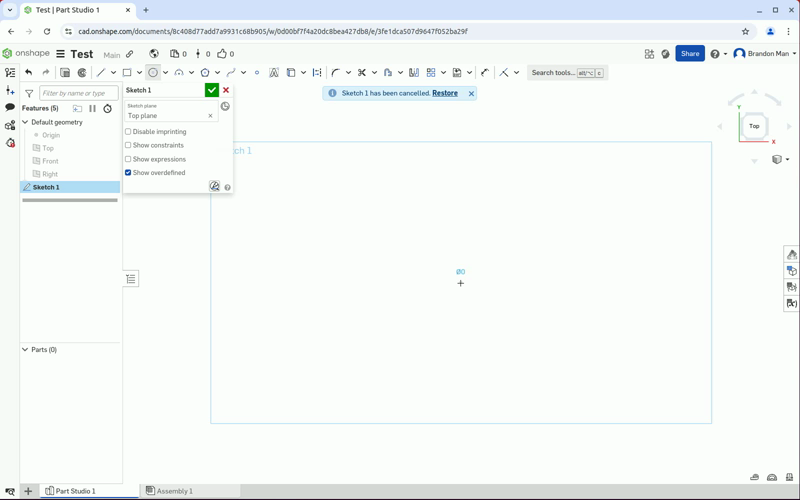
mouse_move(470, 282)
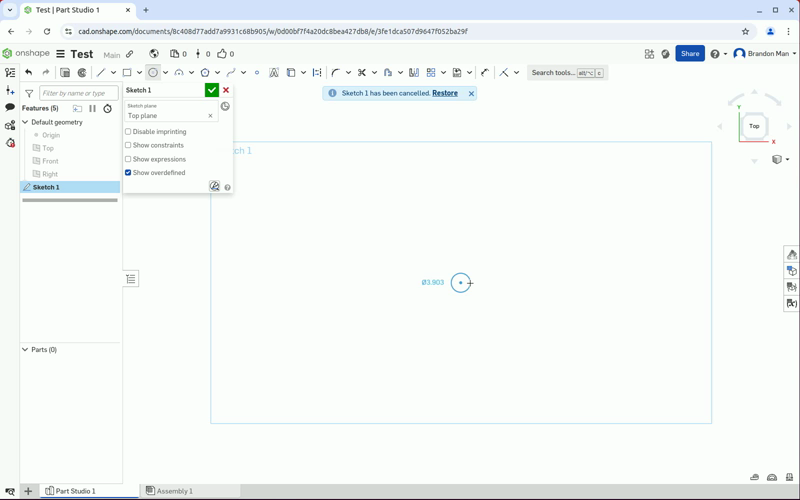
click(470, 282)
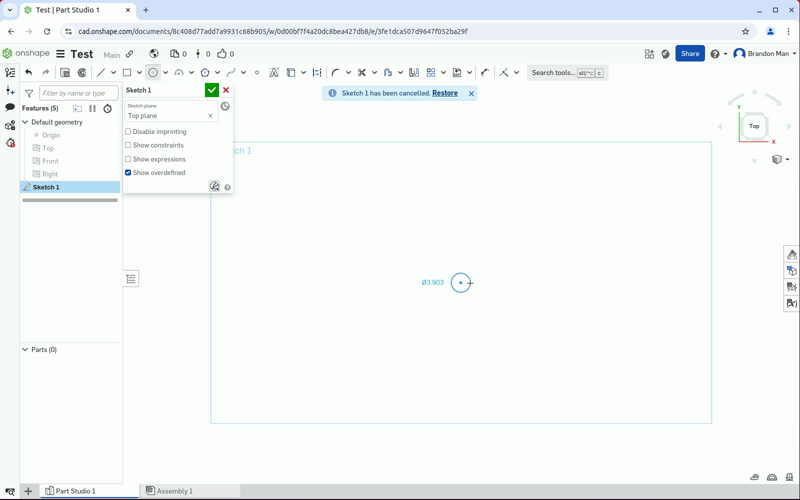
key(esc)
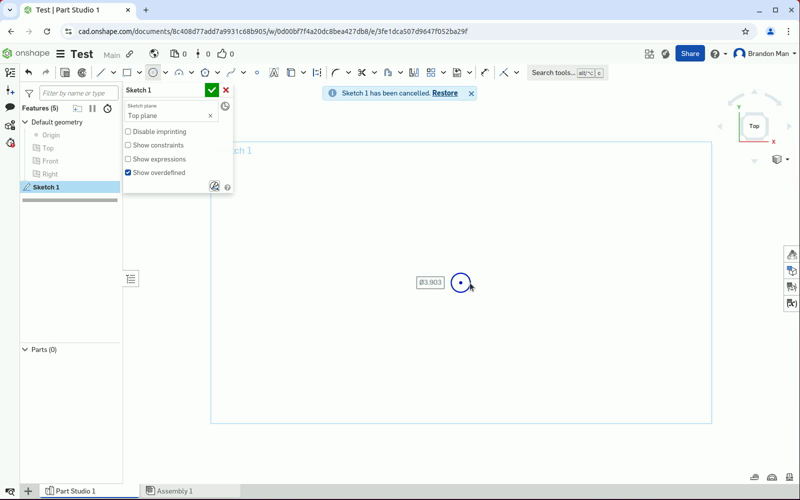
key(c)
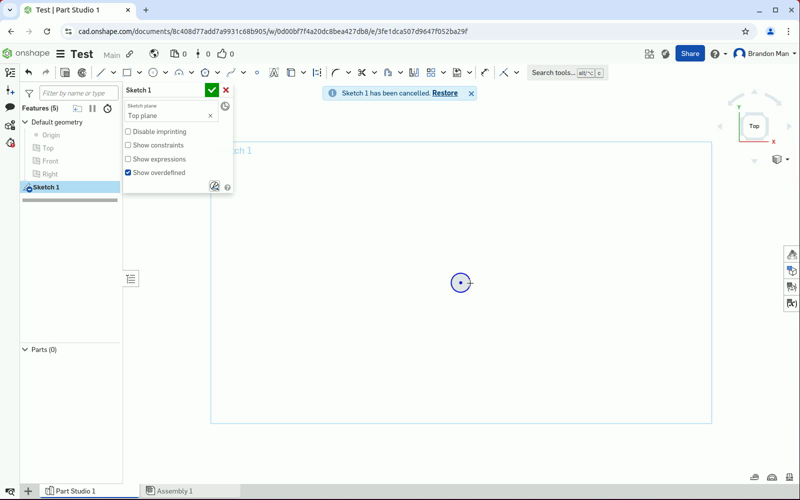
key_down(shift)
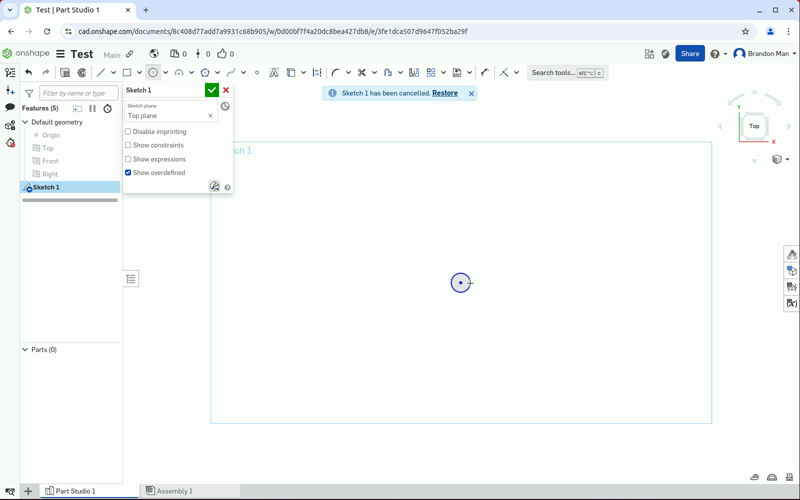
mouse_move(460, 282)
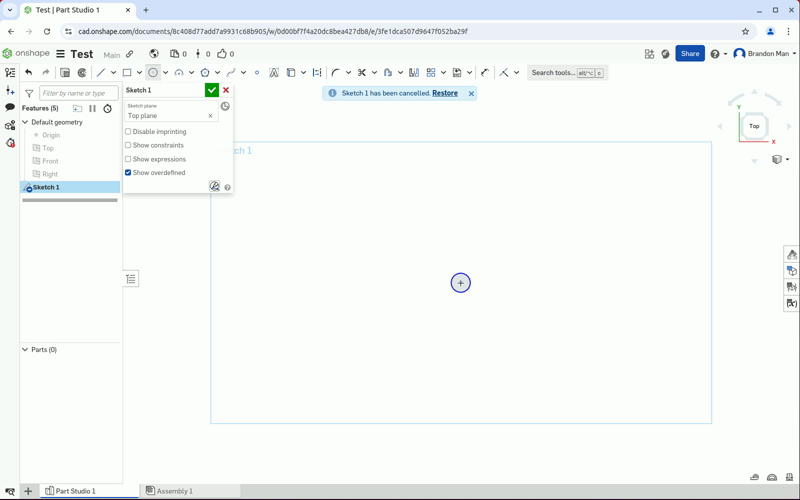
click(460, 282)
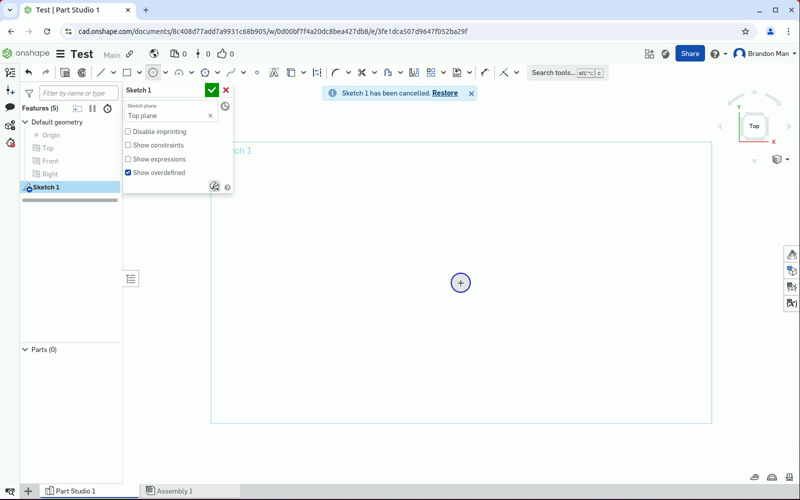
key_up(shift)
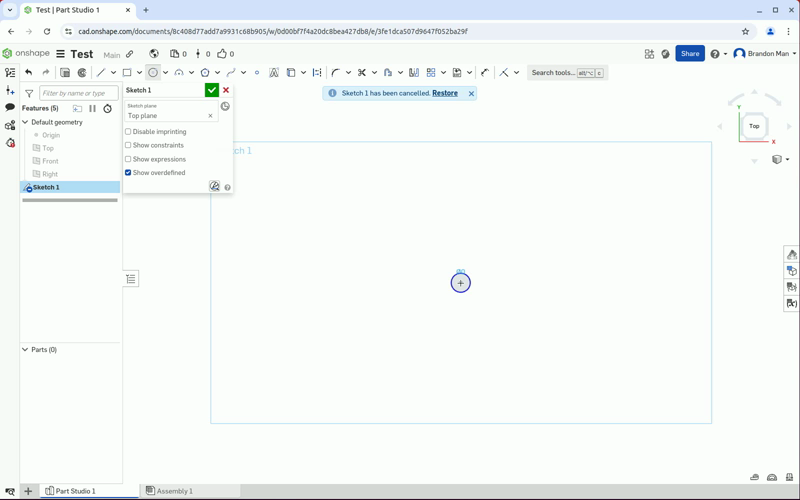
mouse_move(467, 282)
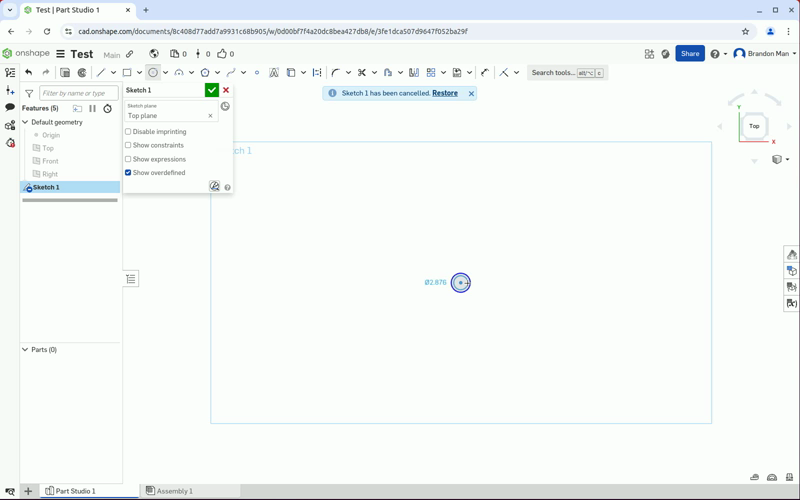
scroll(6)
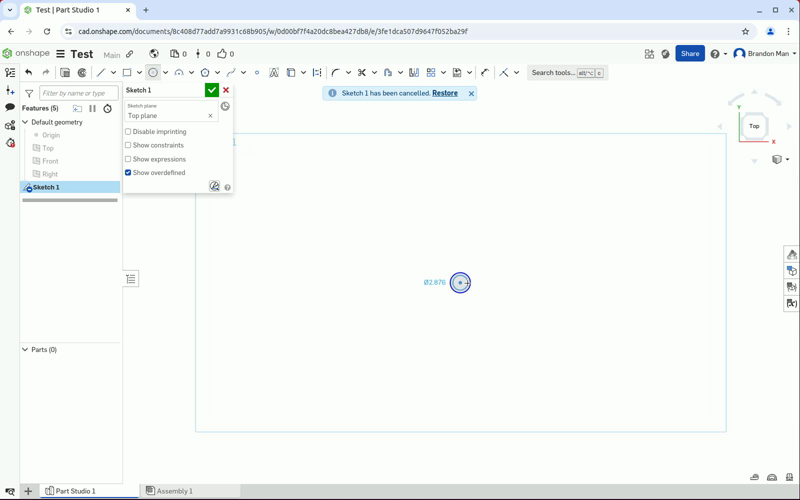
scroll(6)
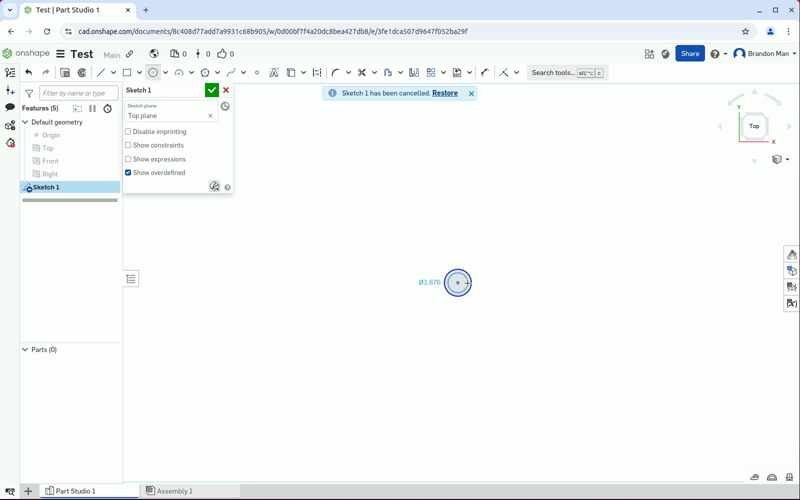
scroll(6)
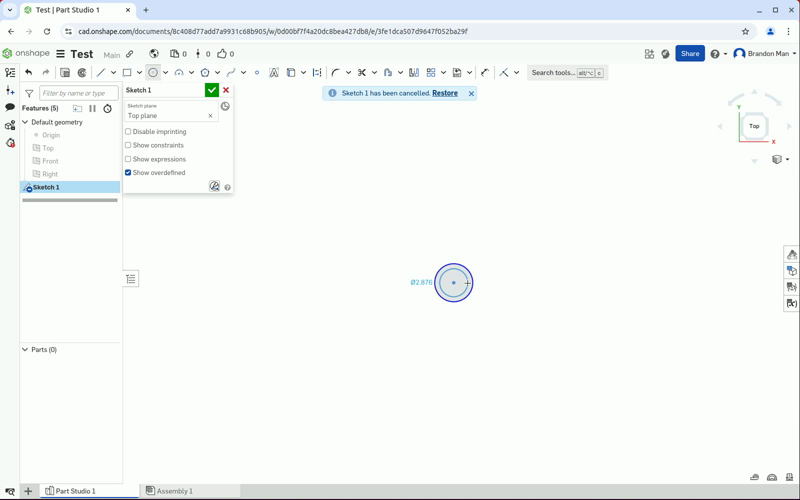
scroll(6)
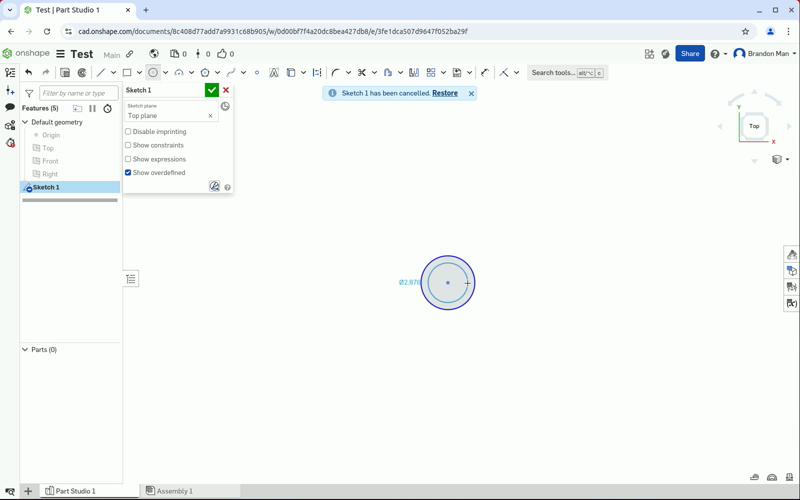
scroll(6)
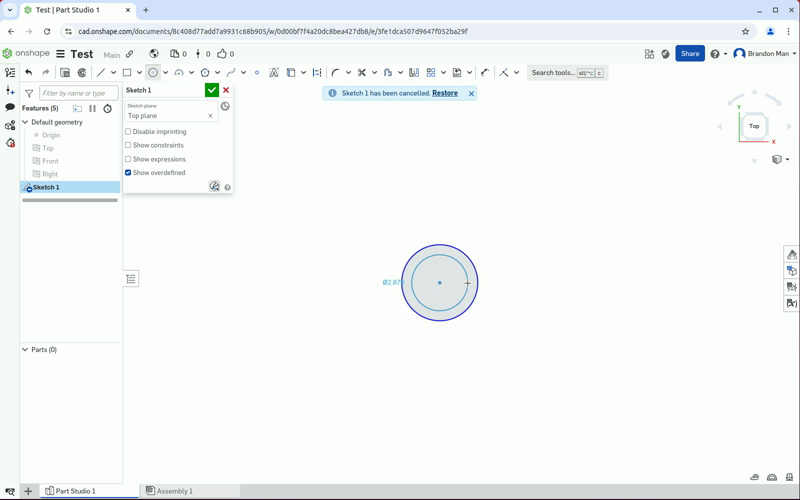
scroll(6)
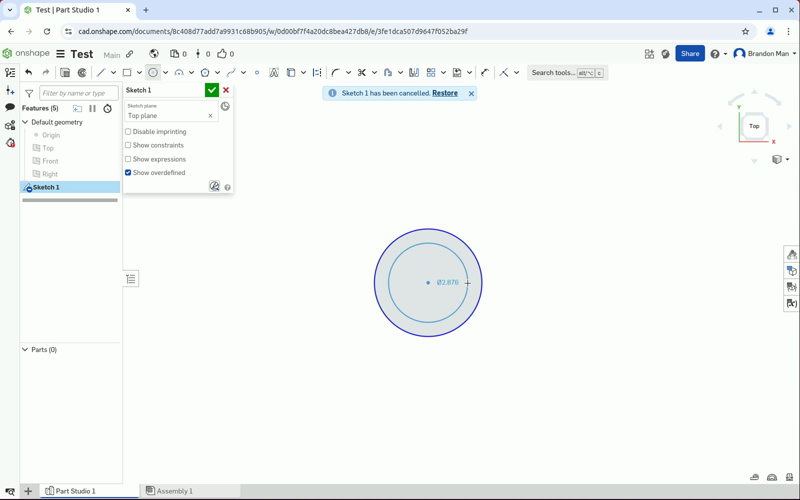
scroll(6)
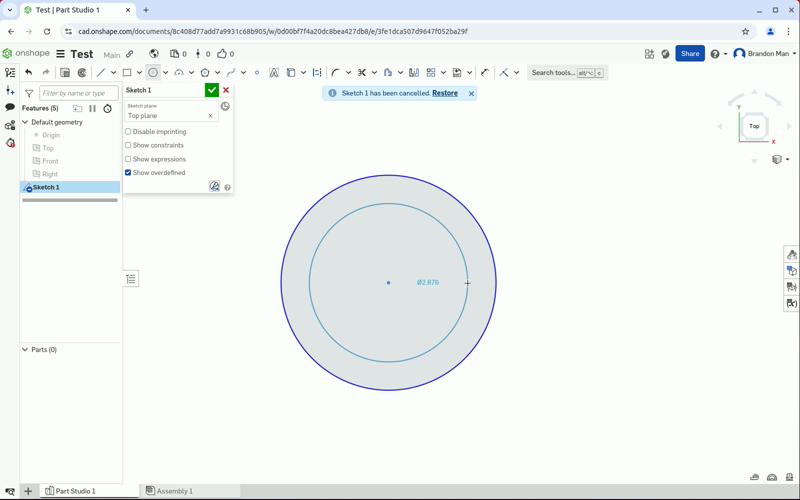
click(467, 282)
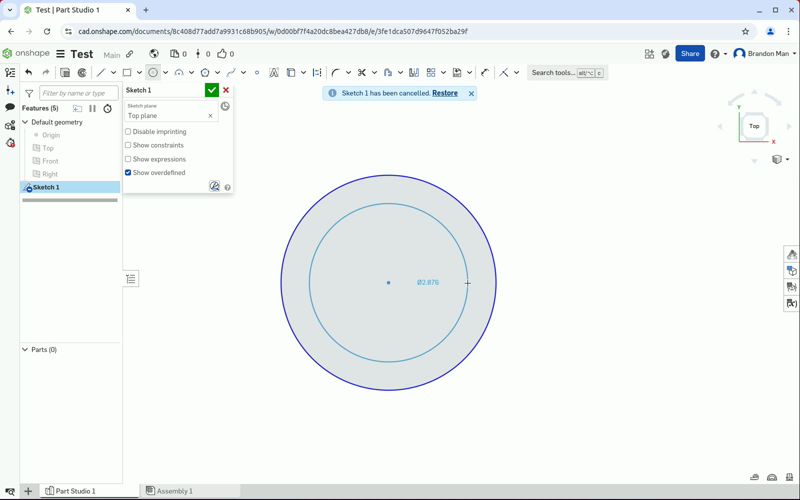
scroll(-6)
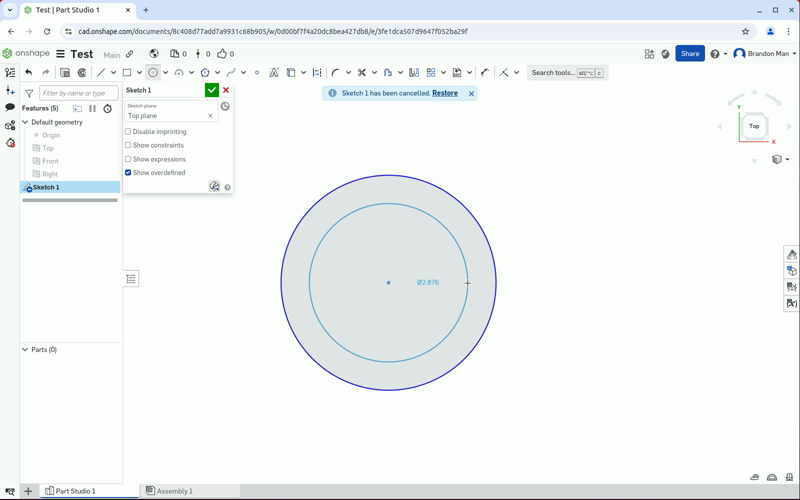
scroll(-6)
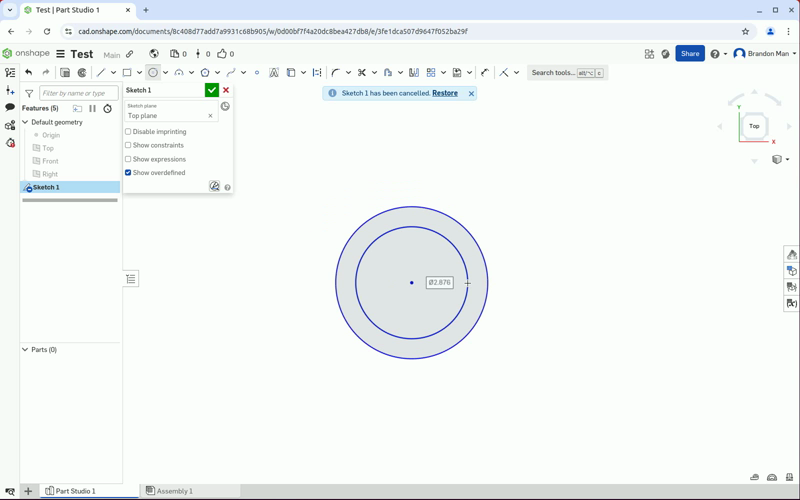
scroll(-6)
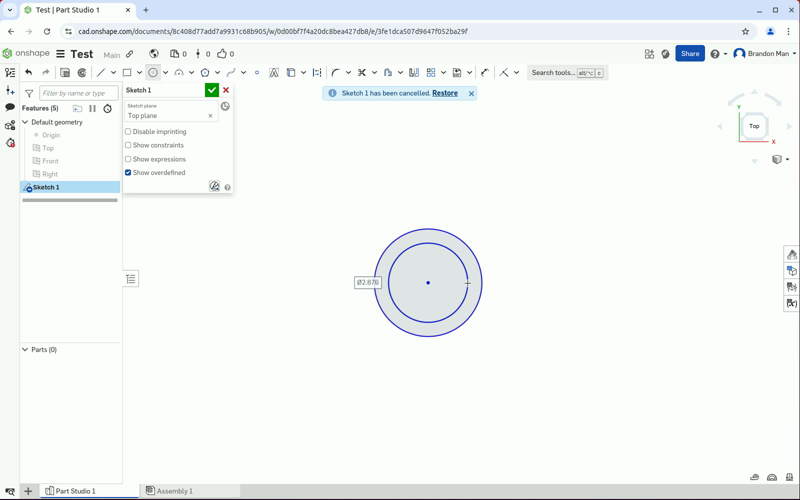
scroll(-6)
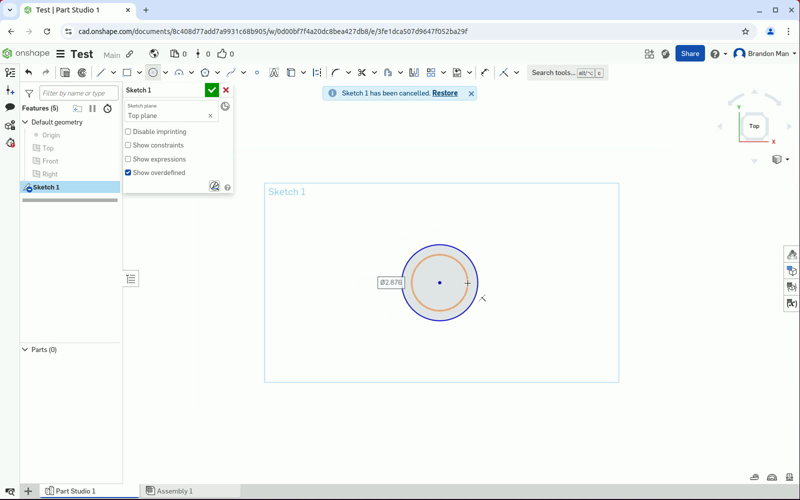
scroll(-6)
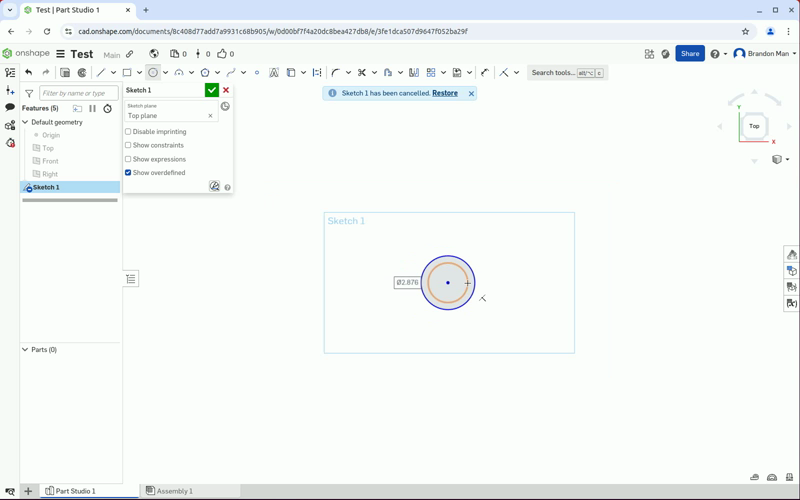
scroll(-6)
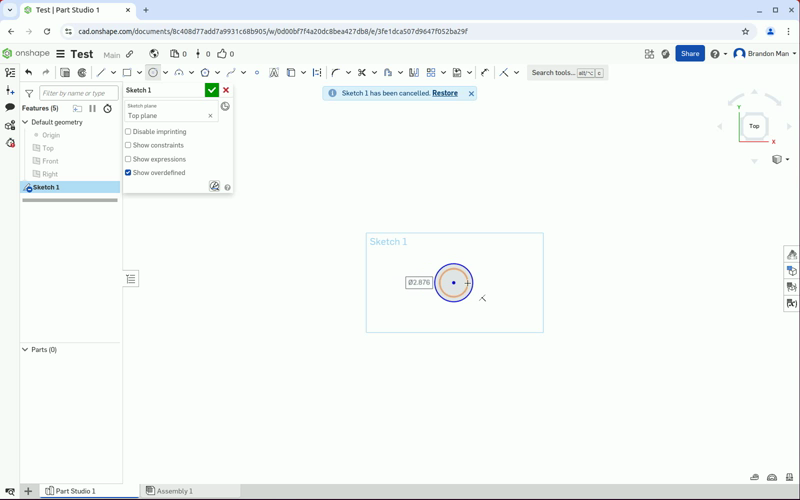
scroll(-6)
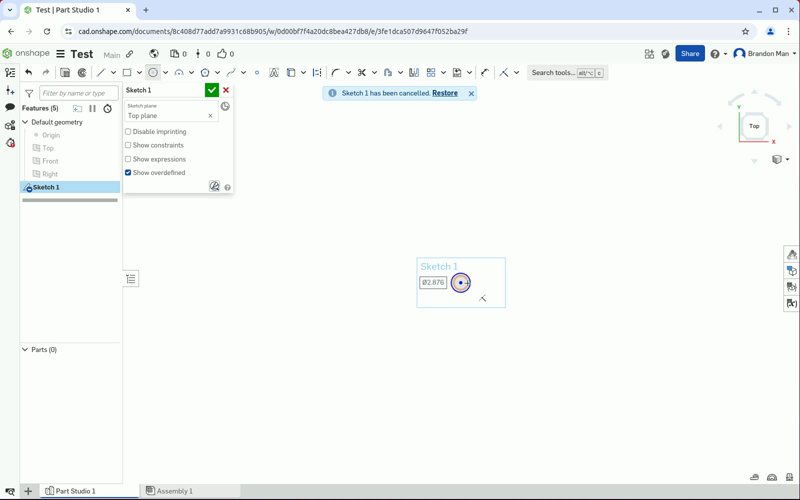
key(esc)
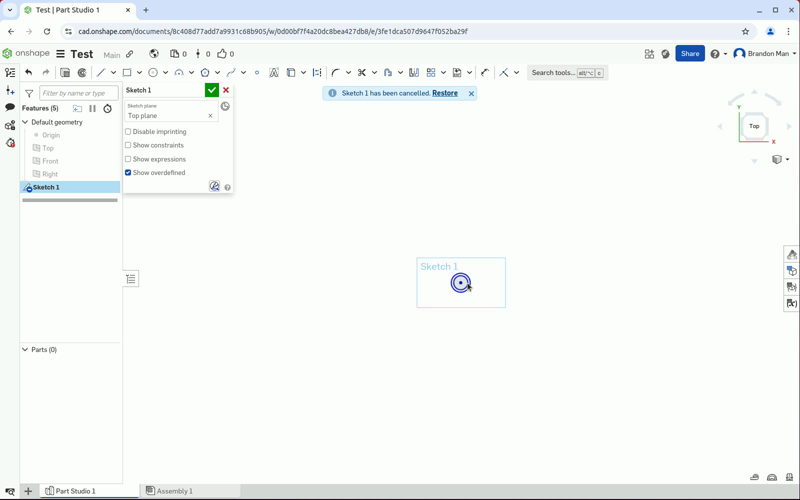
mouse_move(465, 290)
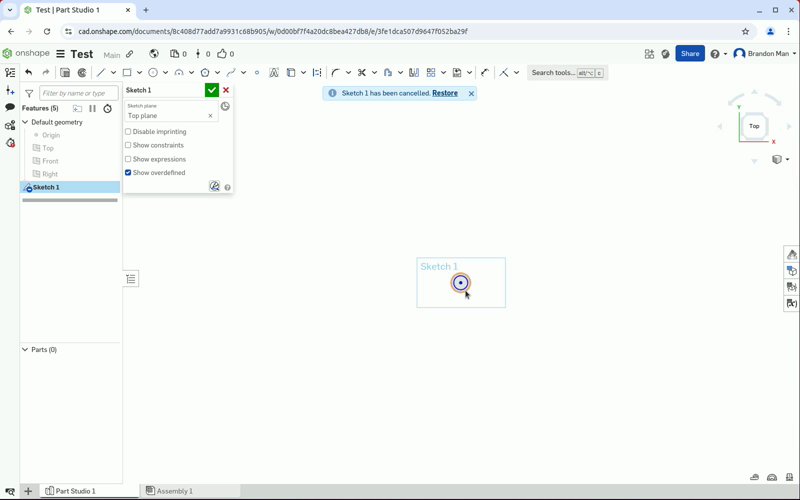
scroll(6)
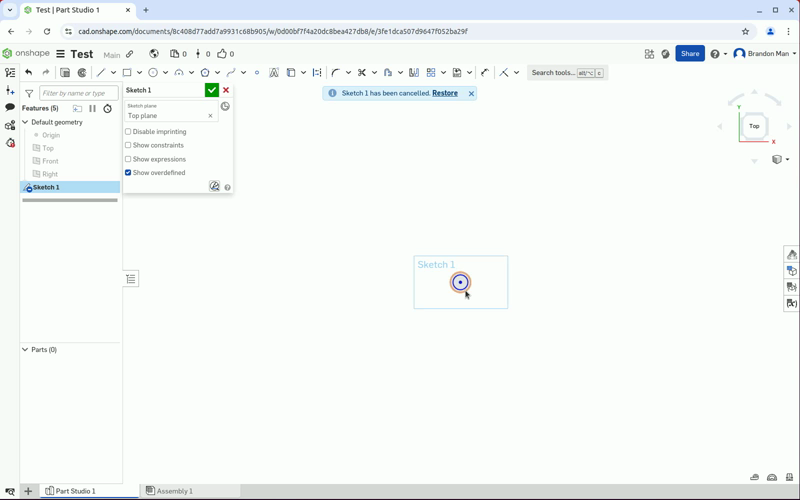
scroll(6)
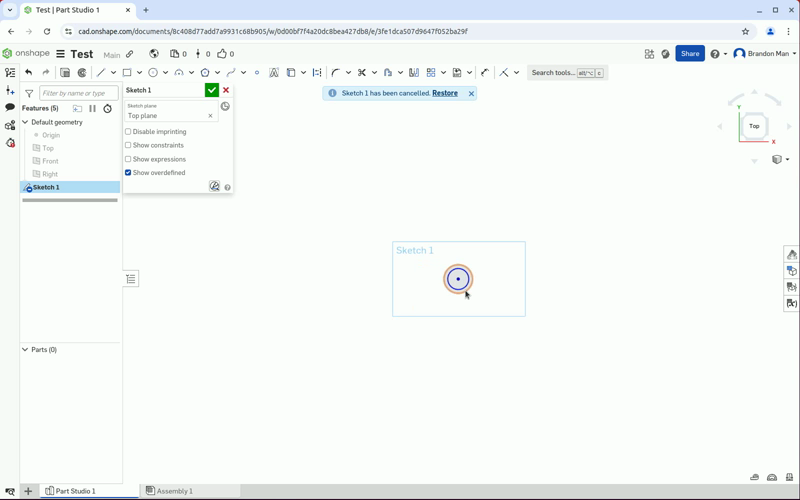
scroll(6)
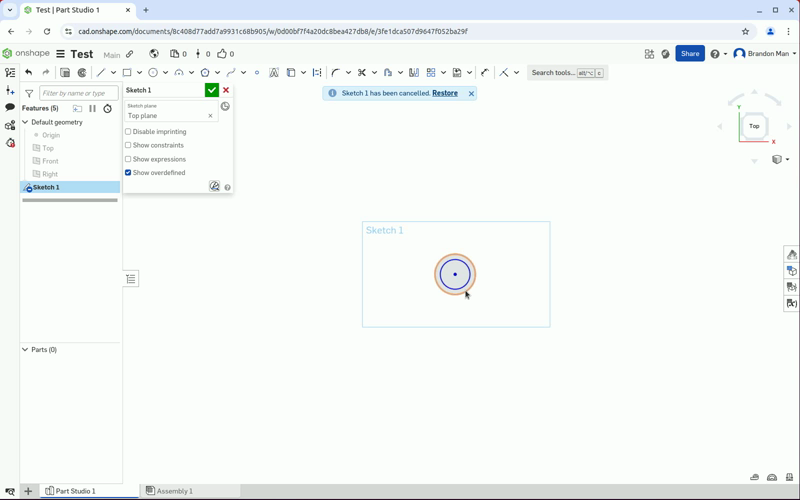
scroll(6)
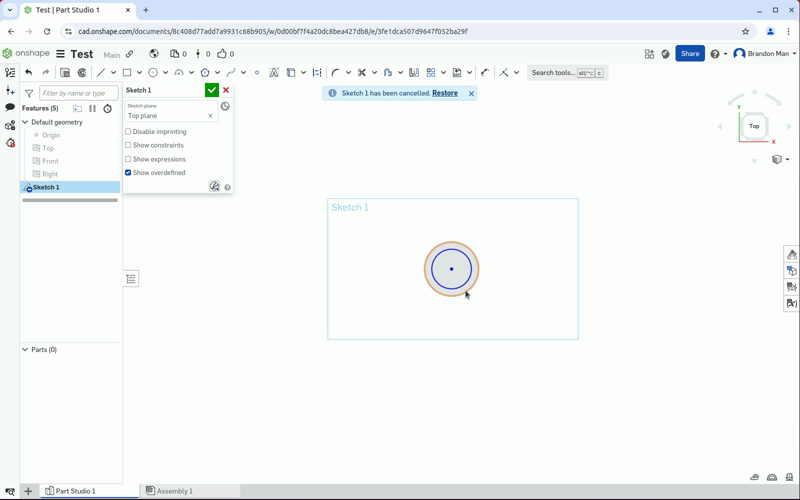
scroll(6)
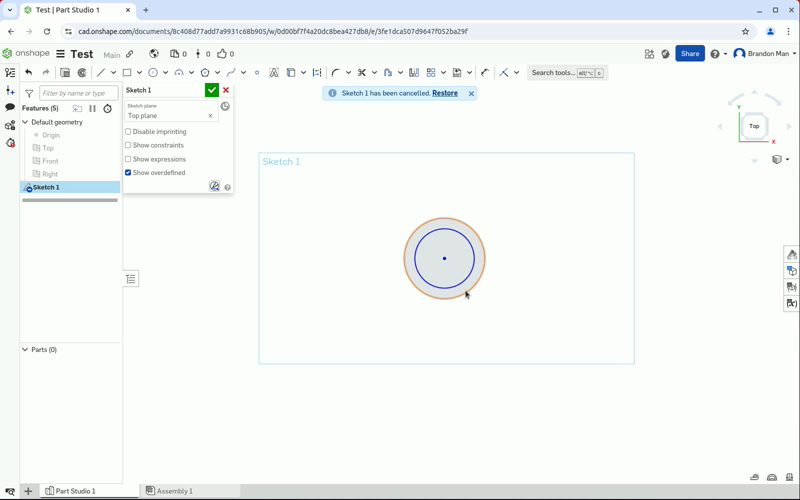
scroll(6)
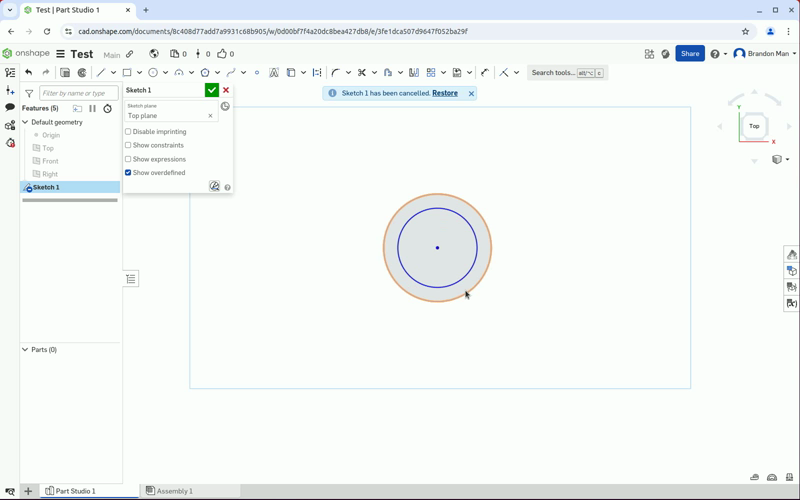
scroll(6)
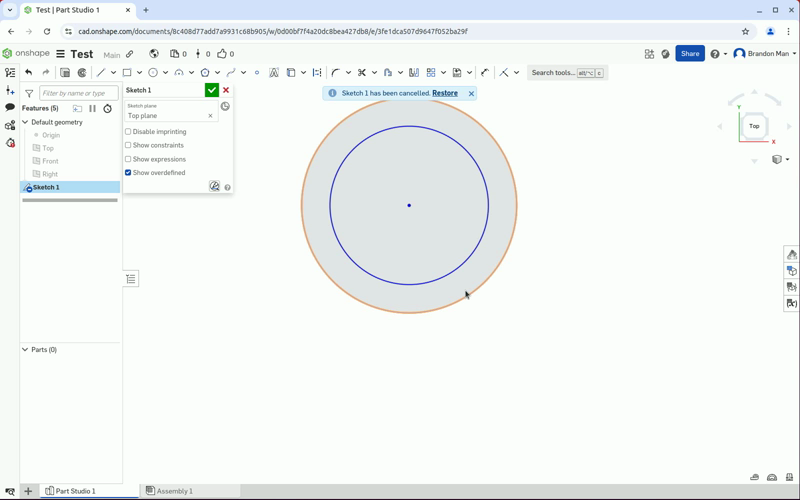
click(465, 290)
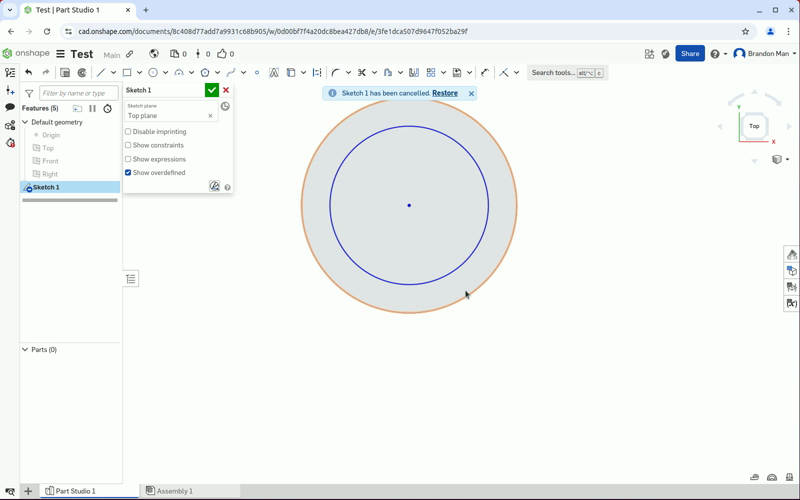
scroll(-6)
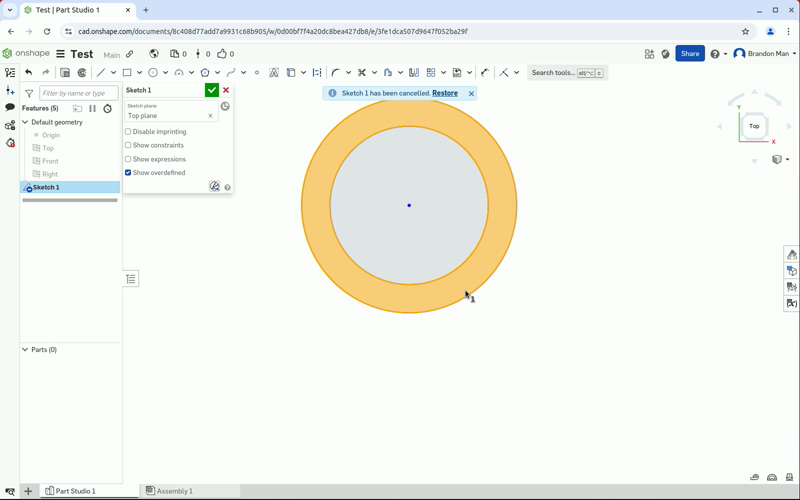
scroll(-6)
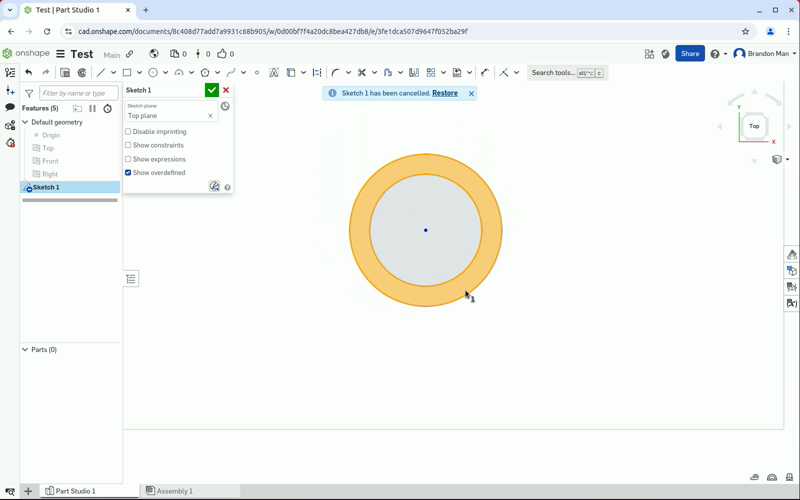
scroll(-6)
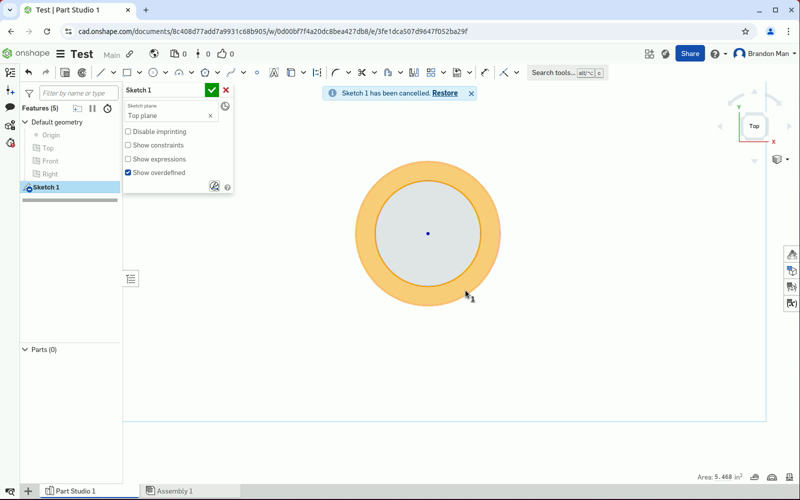
scroll(-6)
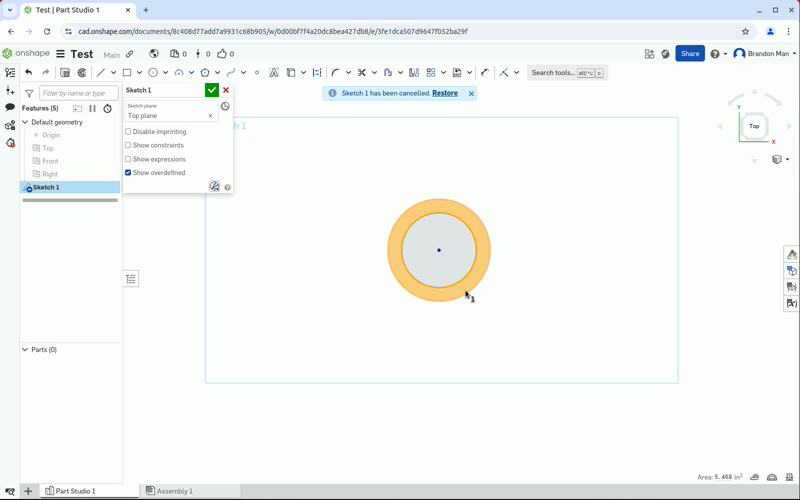
scroll(-6)
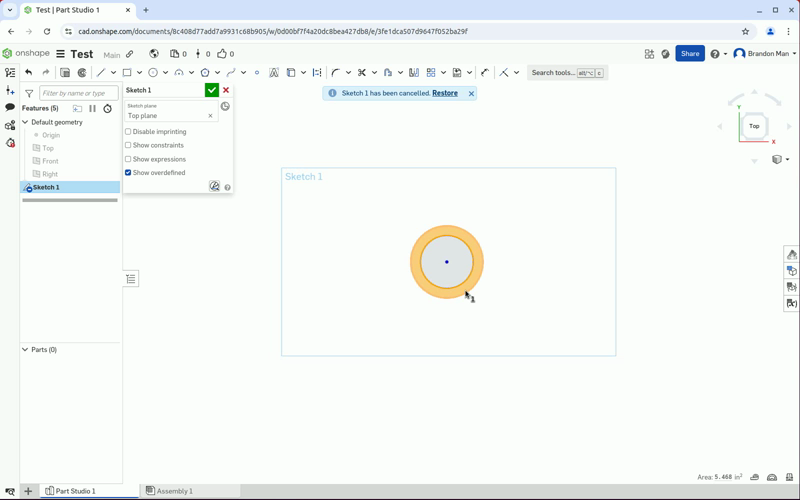
scroll(-6)
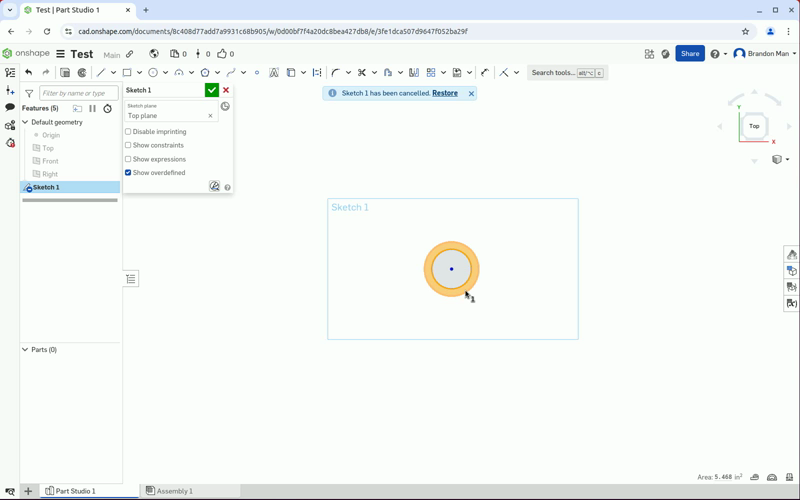
scroll(-6)
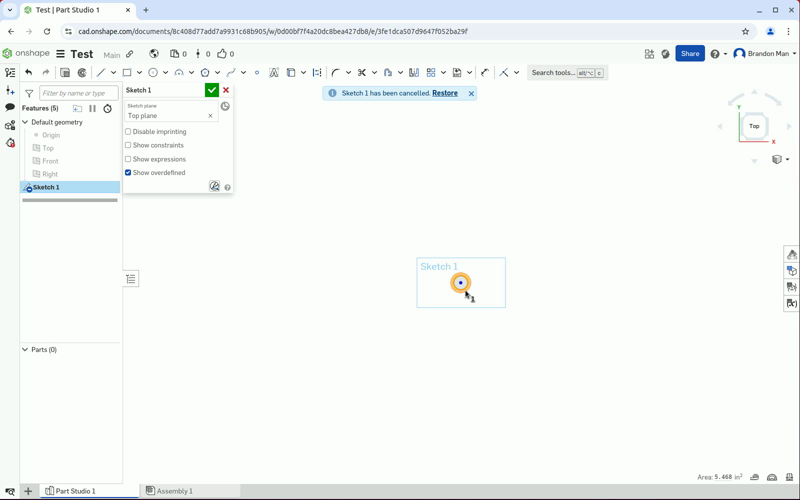
mouse_move(73, 352)
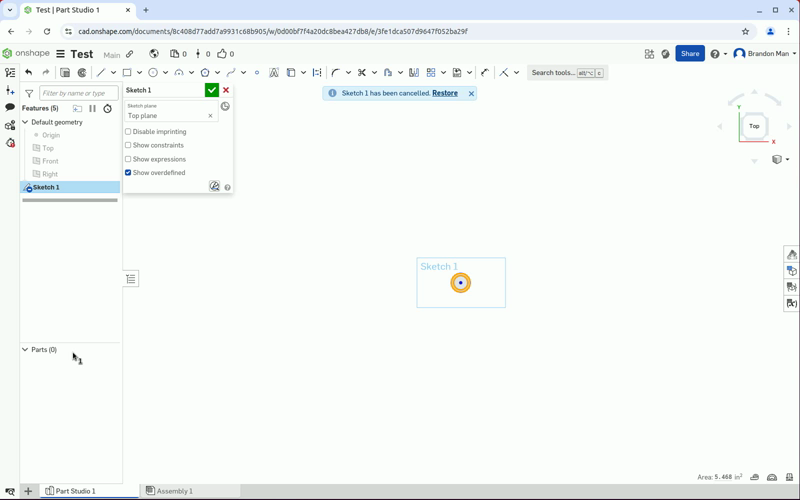
key(shift+y)
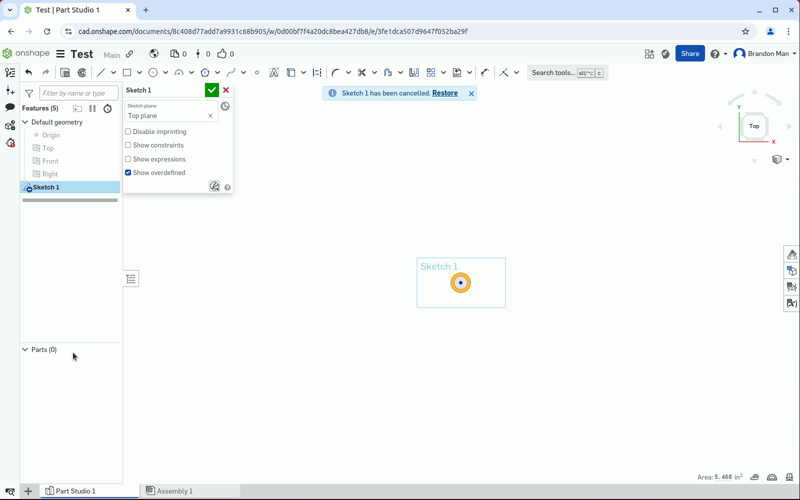
key(shift+e)
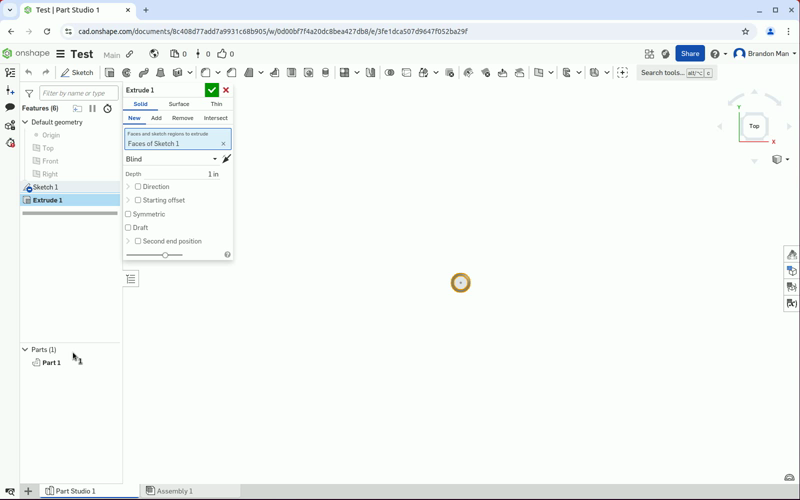
mouse_move(143, 106)
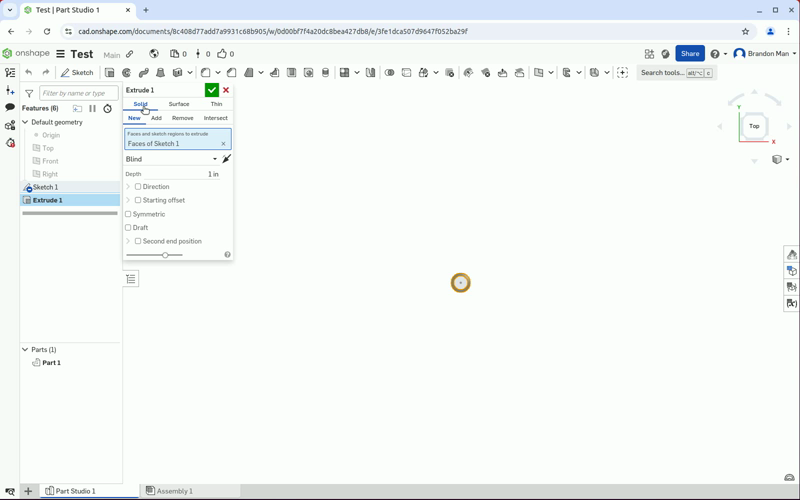
click(143, 106)
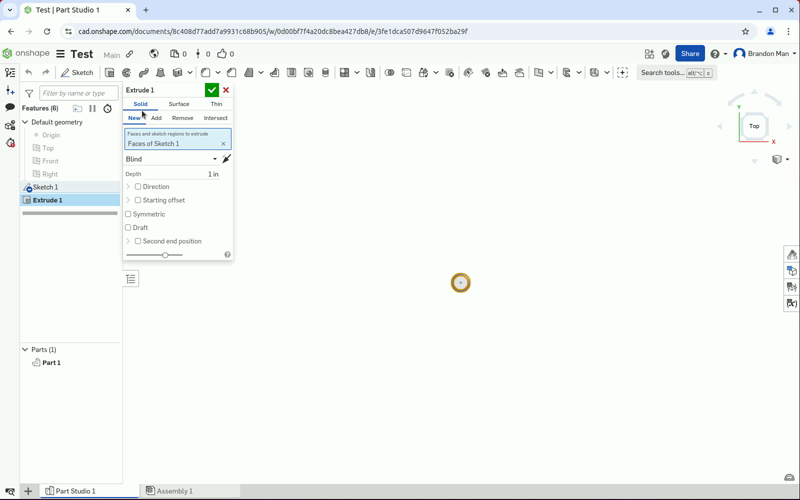
mouse_move(137, 120)
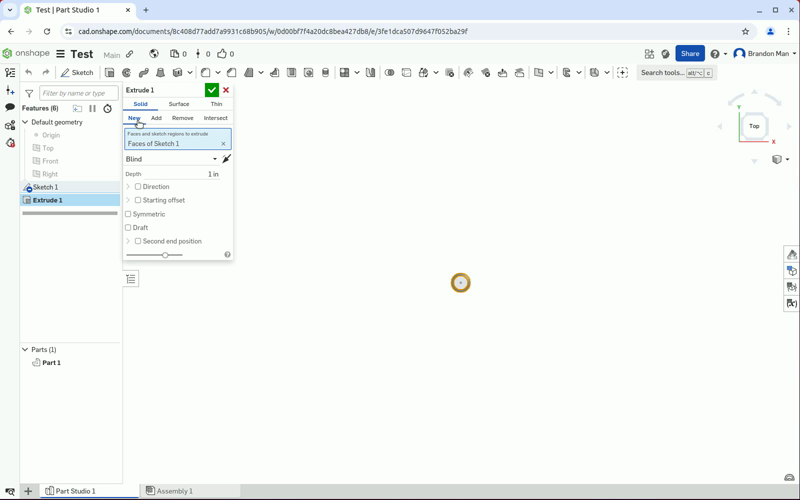
click(137, 120)
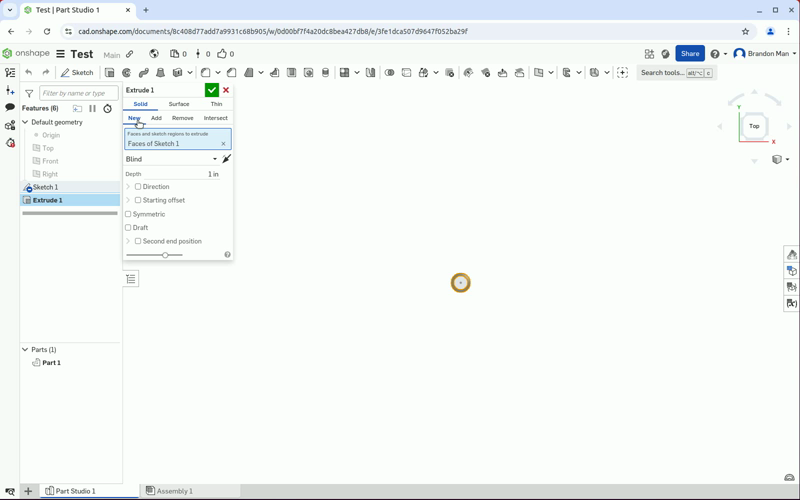
key(tab, 4)
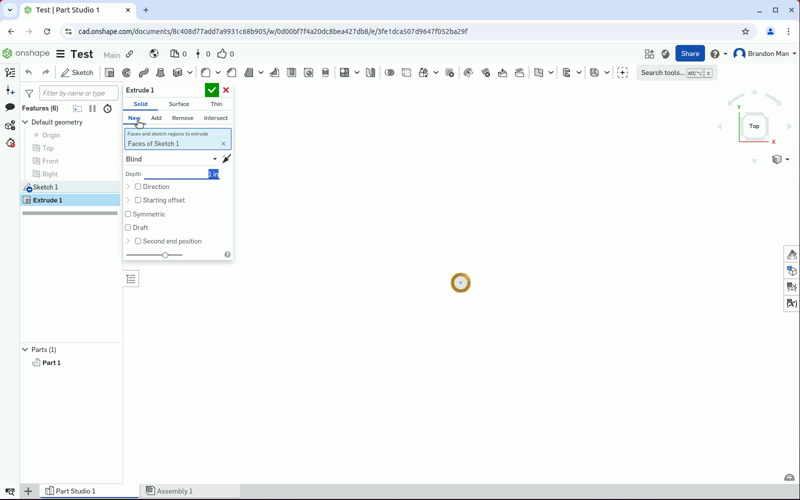
text(23.108)
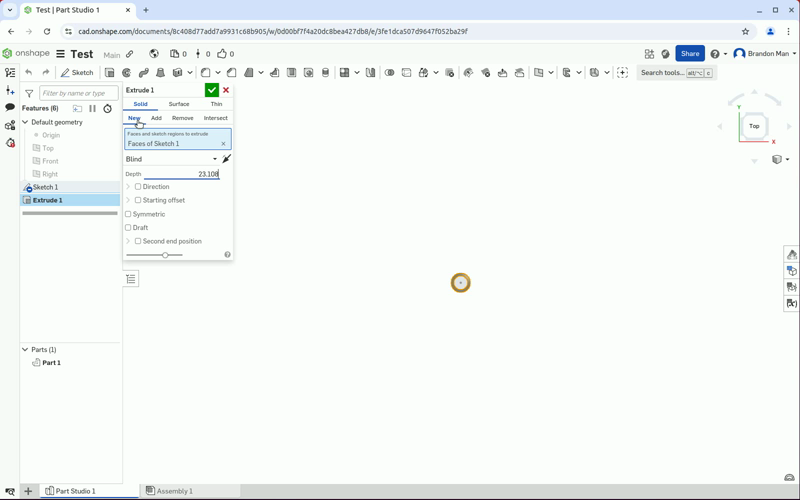
key(enter)
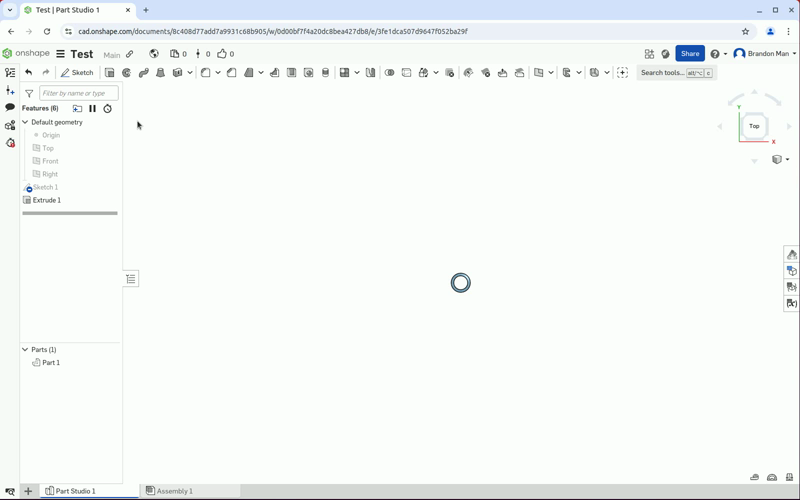
key(shift+h)
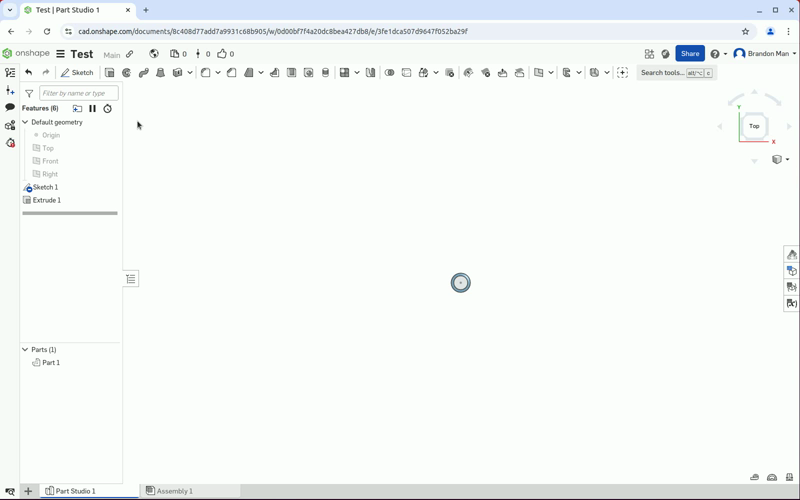
key(shift+h)
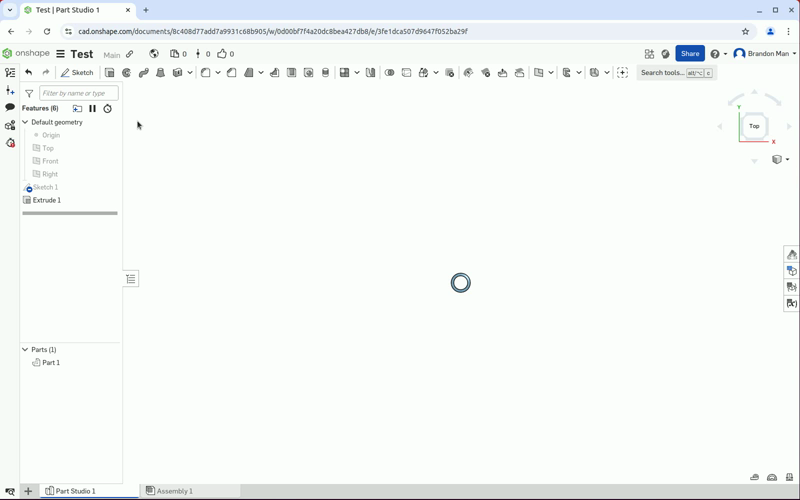
mouse_move(73, 189)
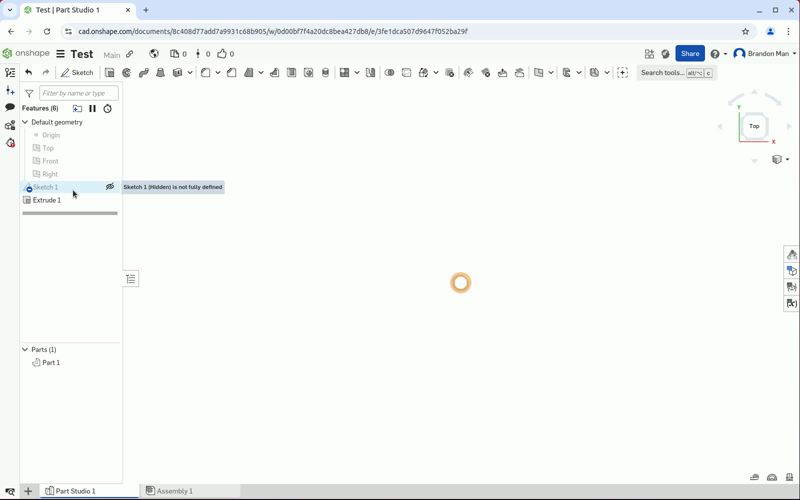
click(73, 189)
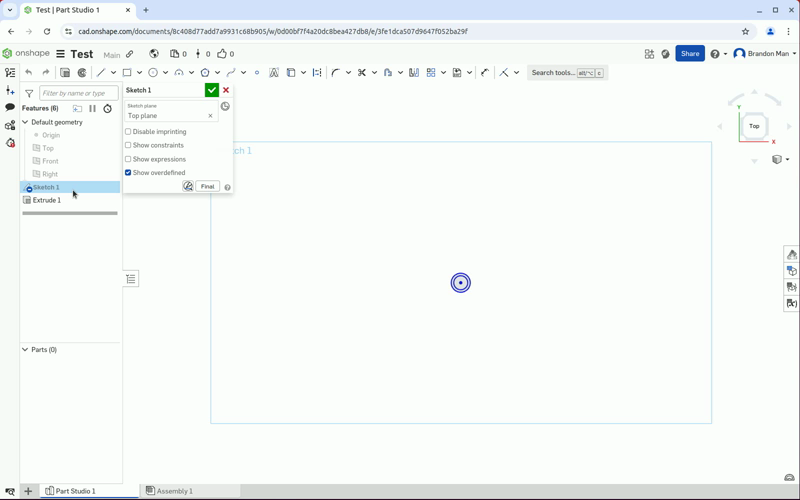
mouse_move(229, 92)
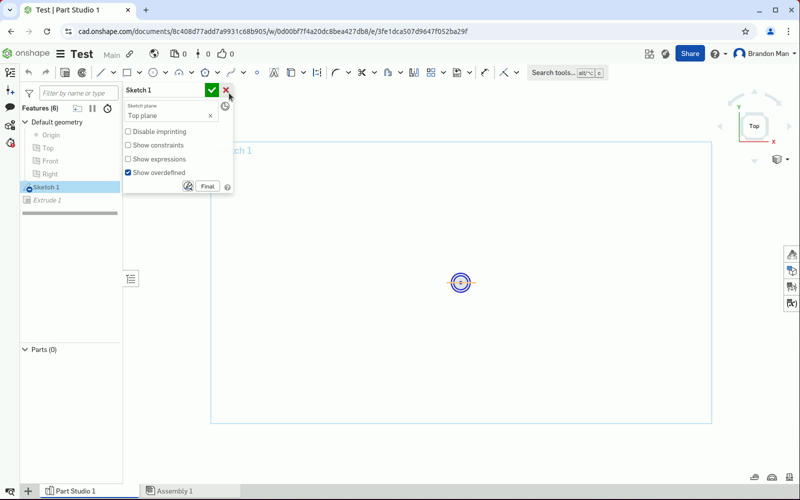
click(229, 92)
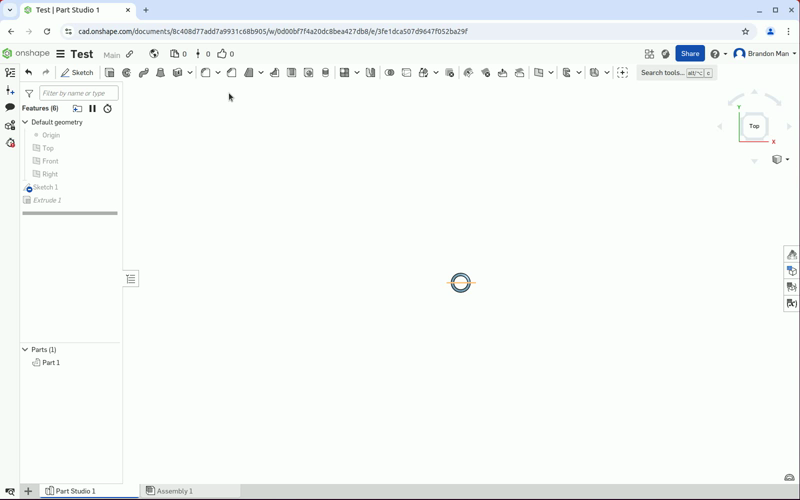
mouse_move(73, 352)
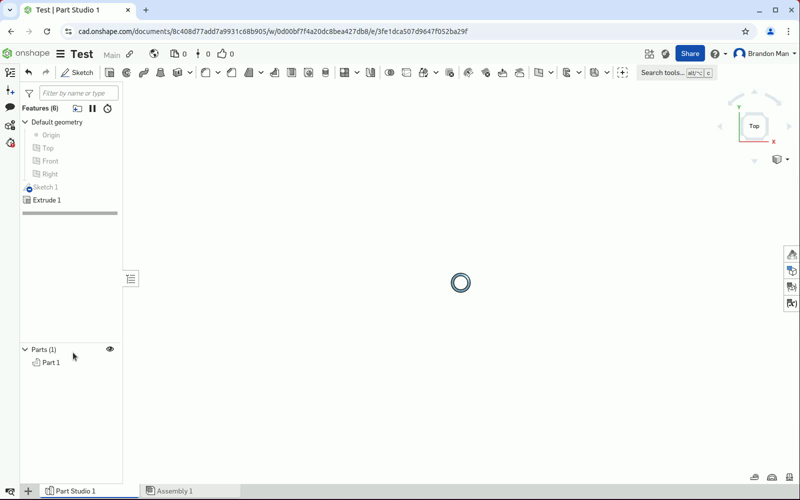
key(y)
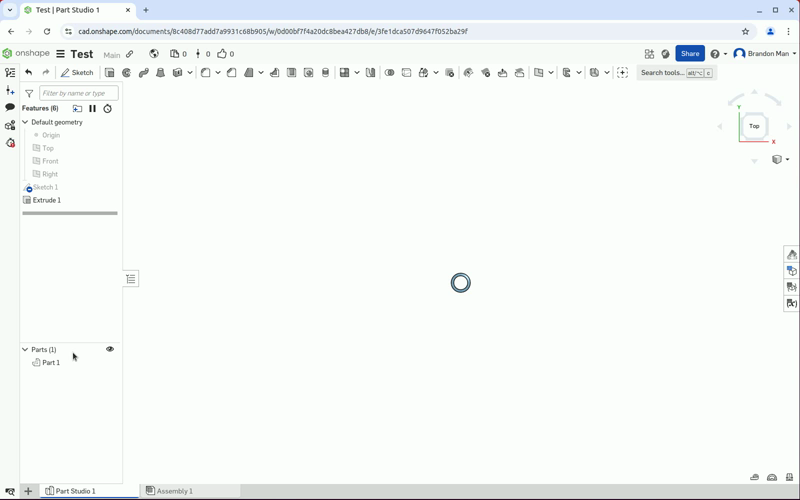
key(shift+p)
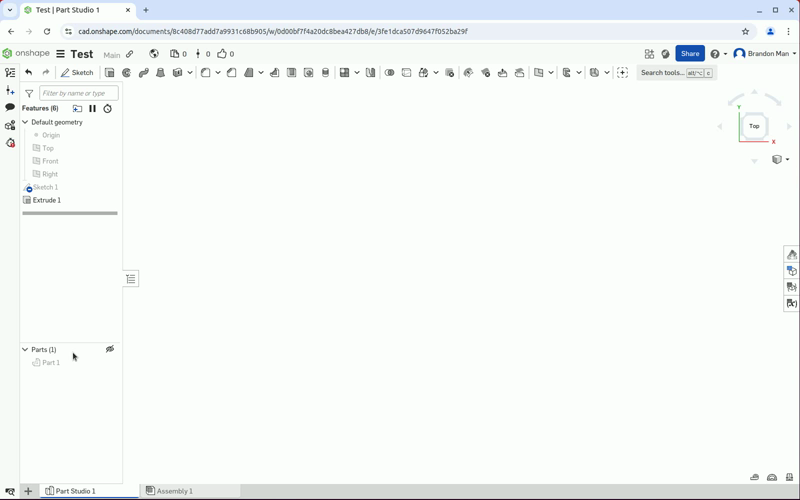
key(space)
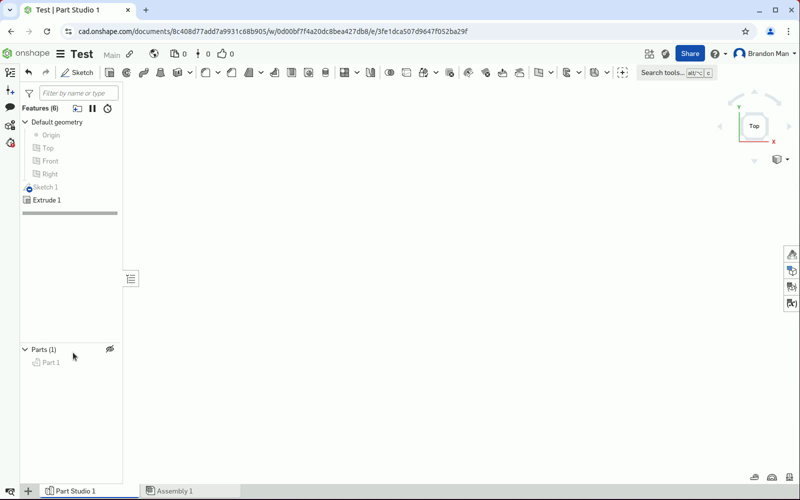
key_down(shift)
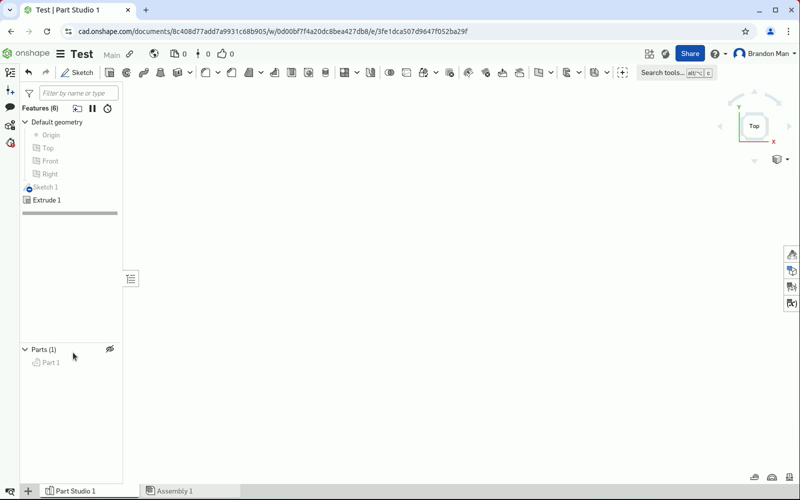
key(up)
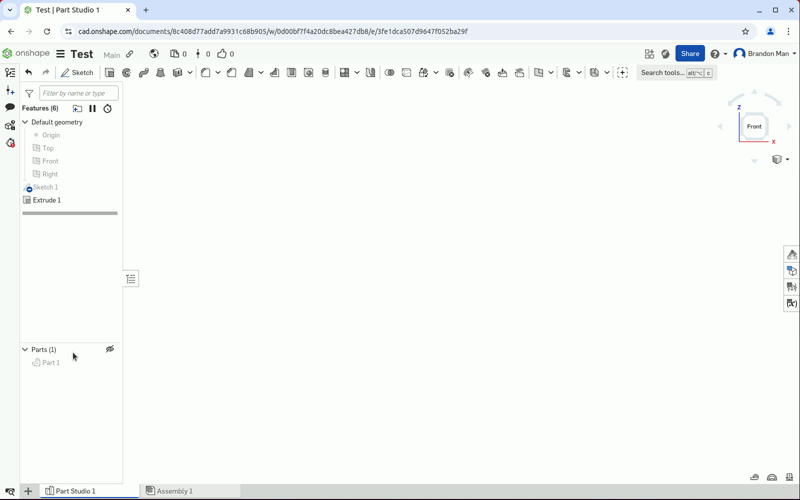
key_up(shift)
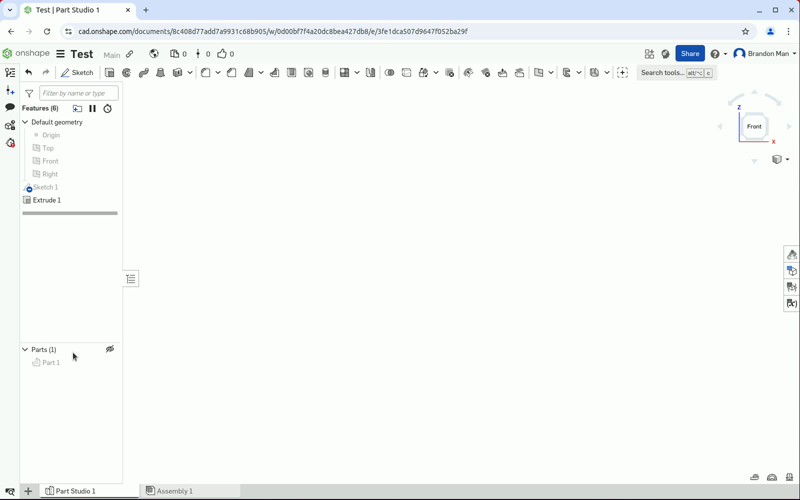
mouse_move(73, 352)
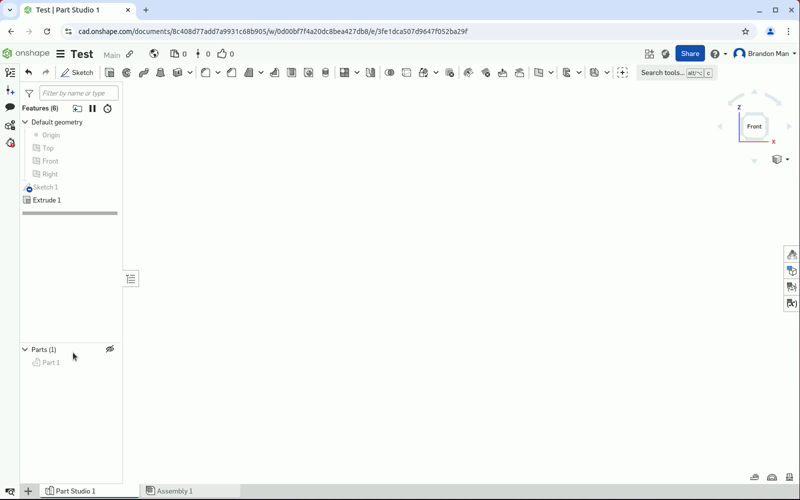
key(shift+y)
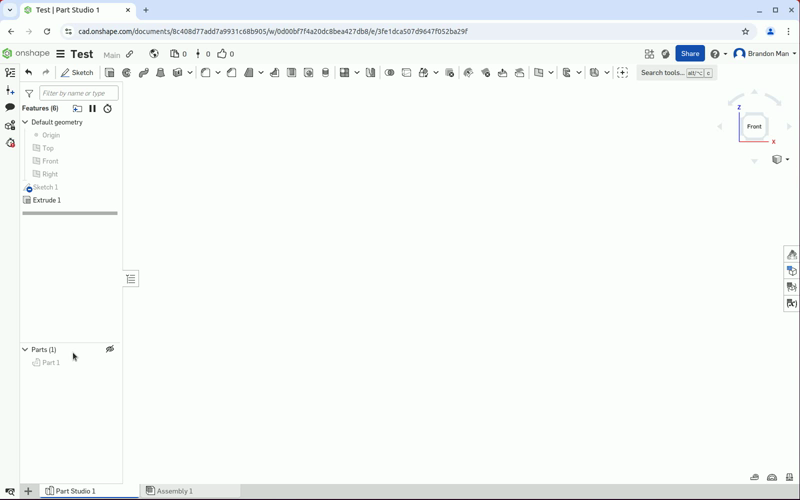
key(shift+s)
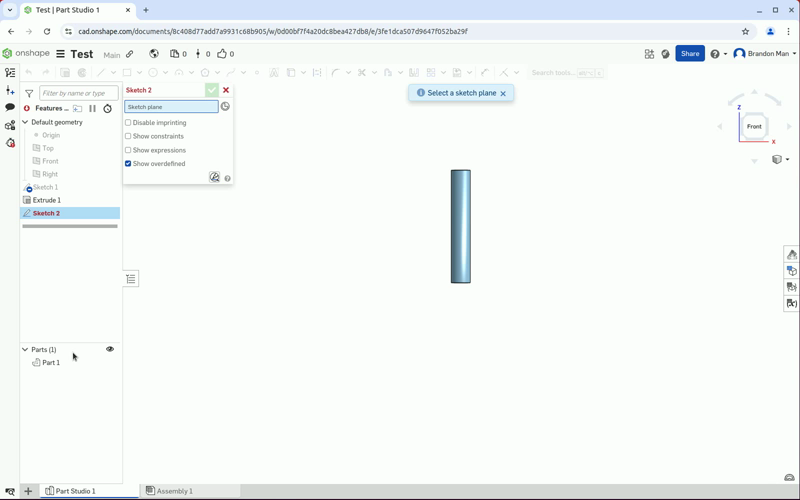
mouse_move(73, 163)
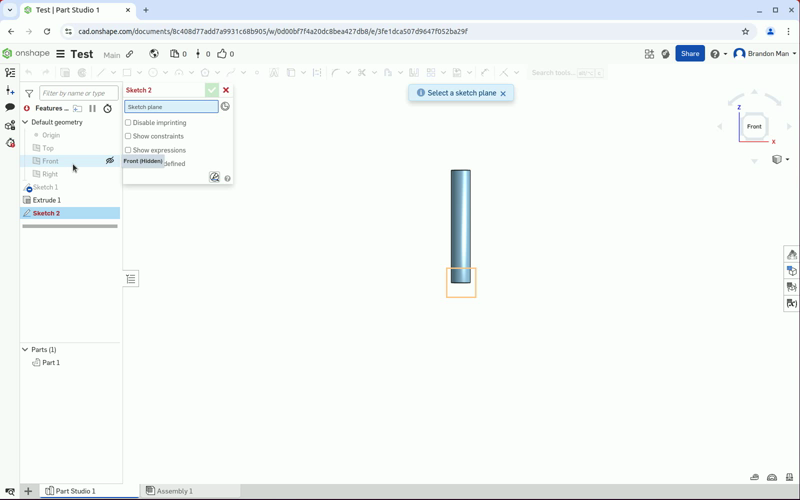
click(73, 163)
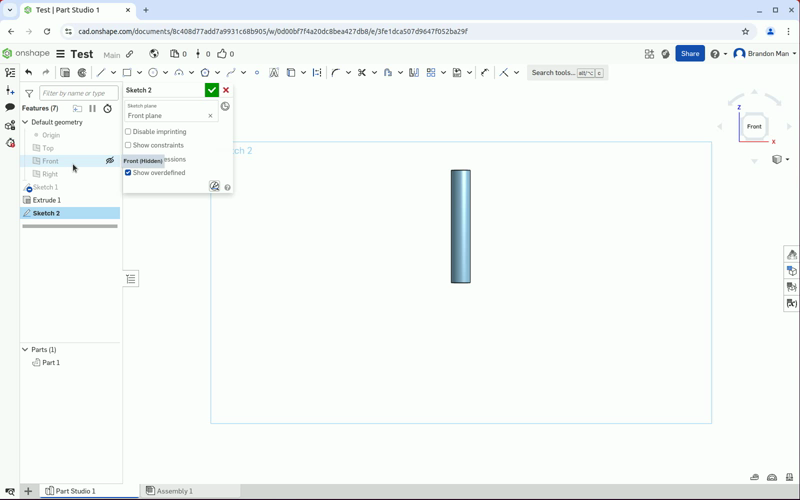
mouse_move(73, 352)
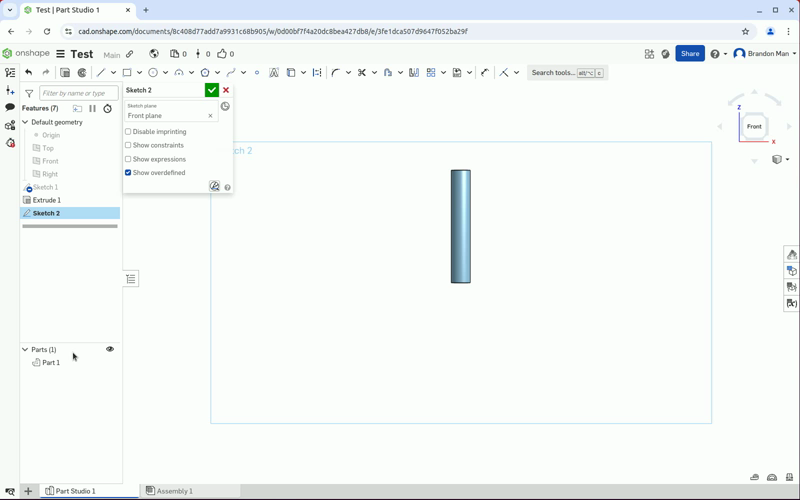
key(y)
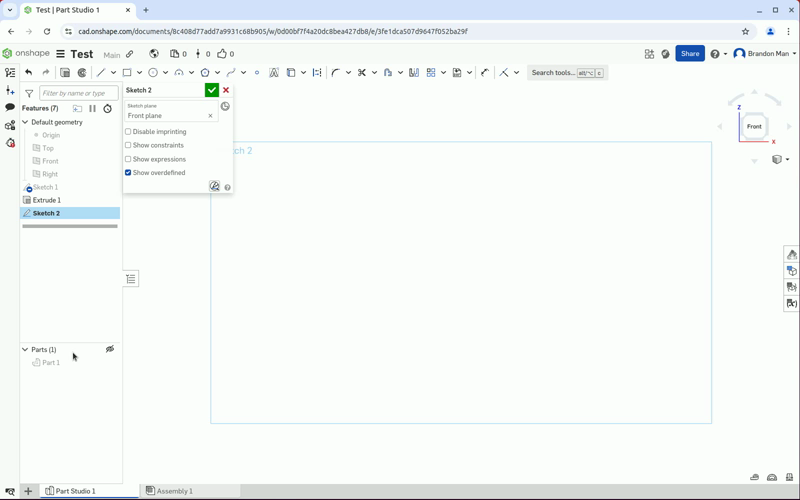
key(c)
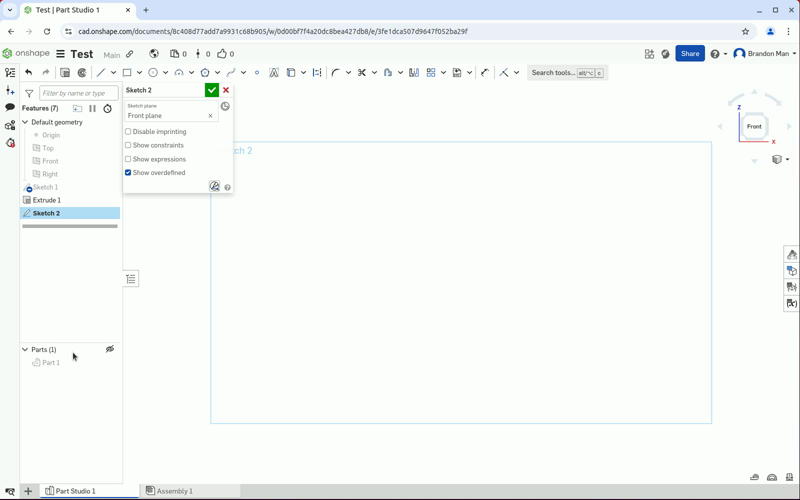
key_down(shift)
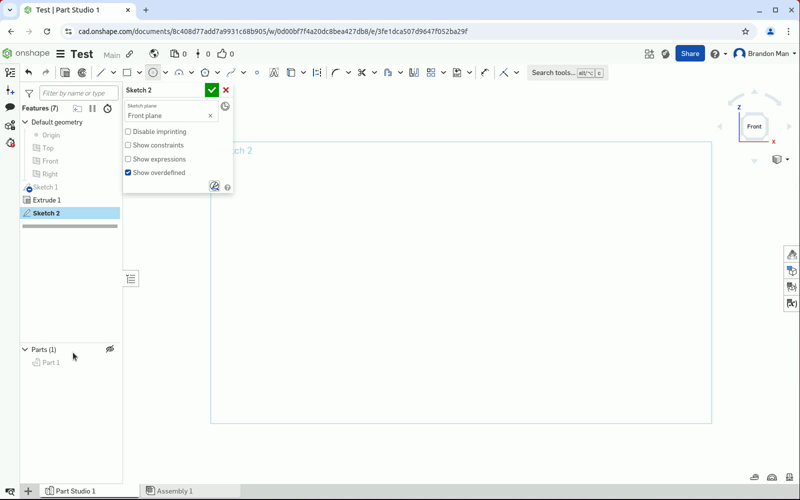
mouse_move(449, 280)
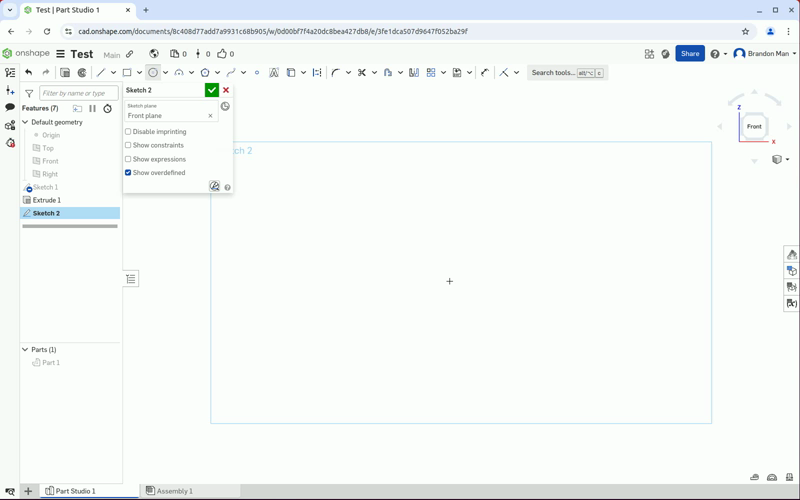
click(449, 280)
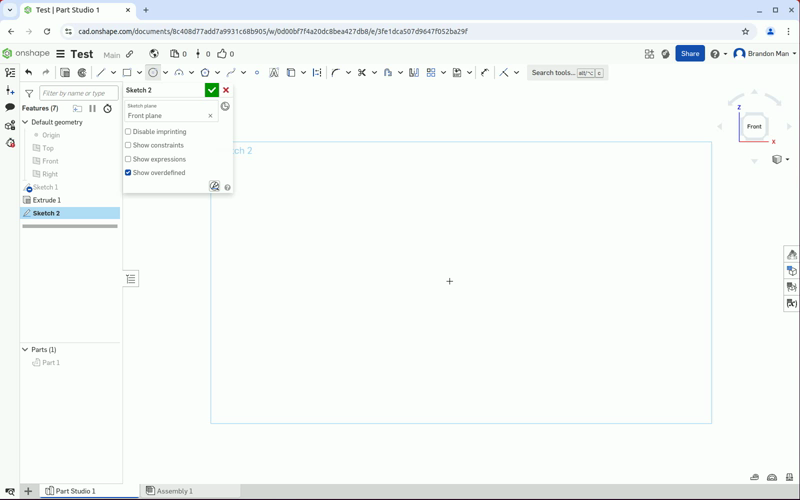
key_up(shift)
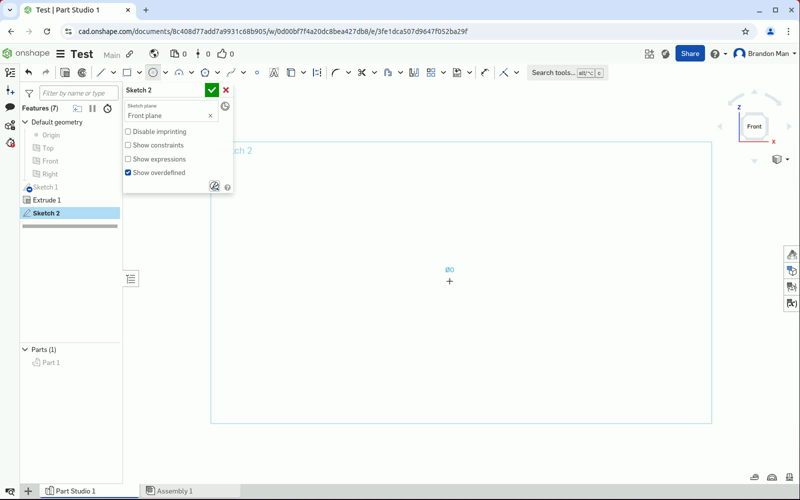
mouse_move(453, 280)
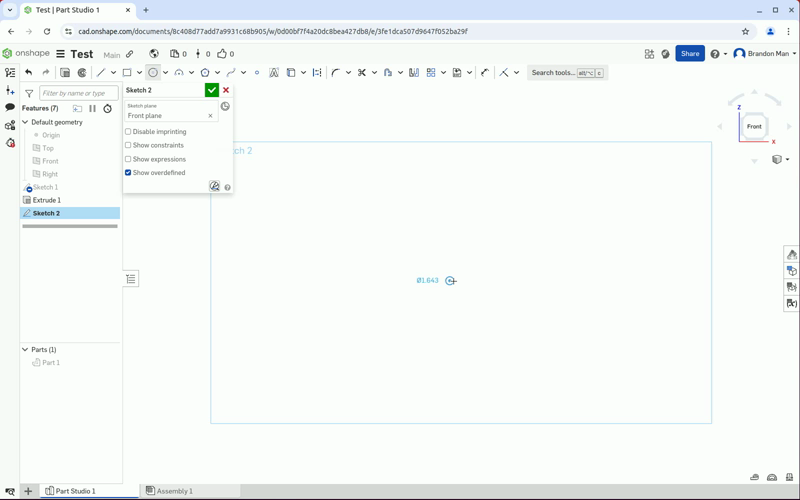
click(453, 280)
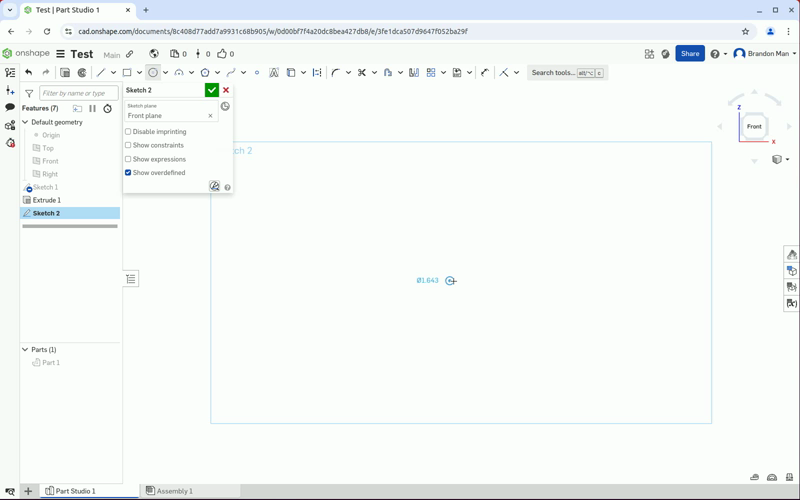
key(esc)
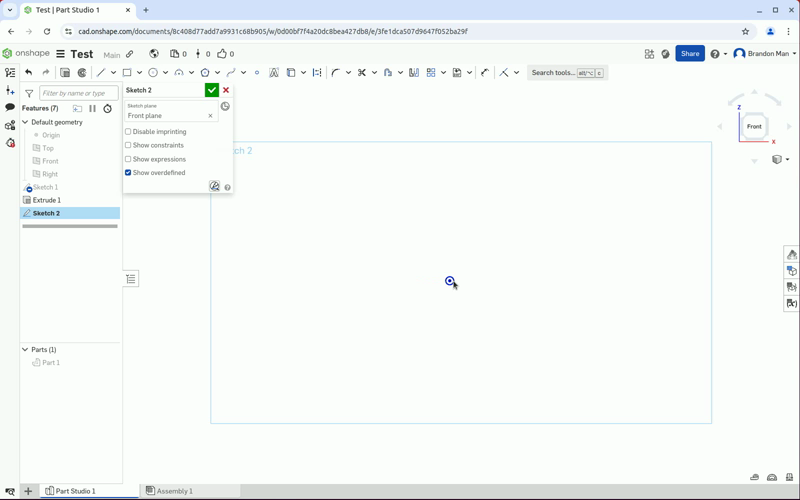
key(c)
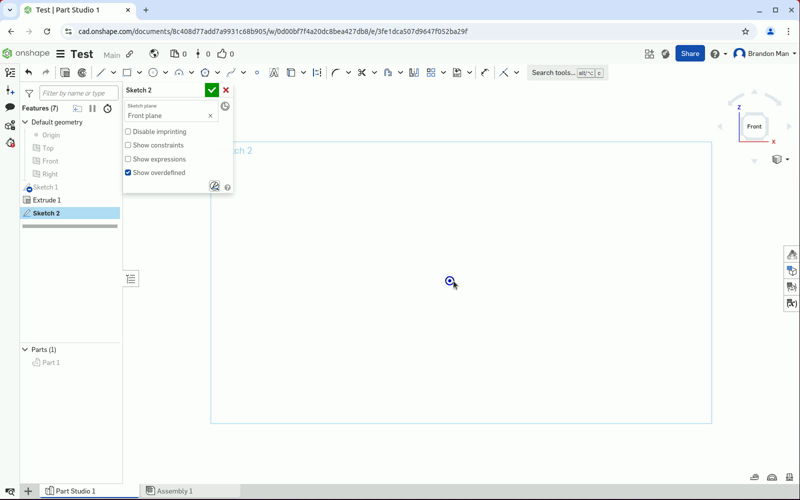
key_down(shift)
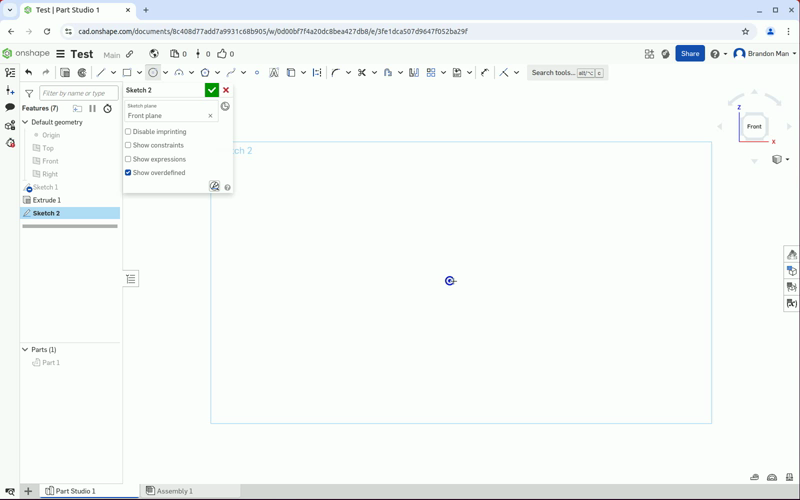
mouse_move(449, 280)
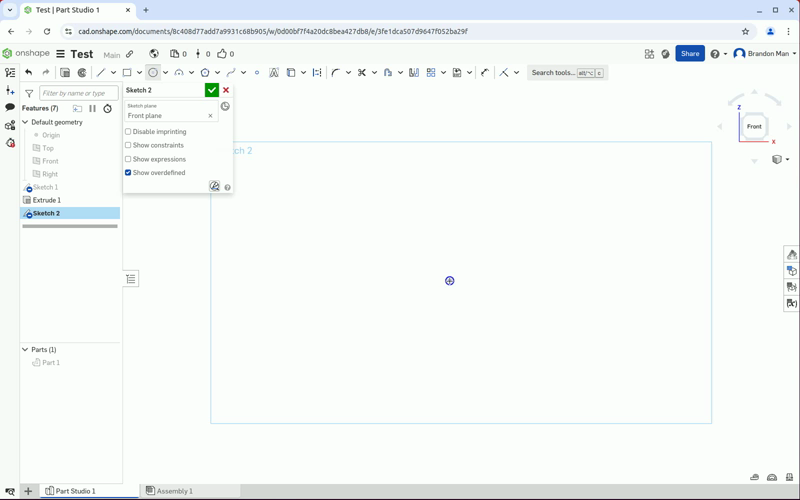
scroll(6)
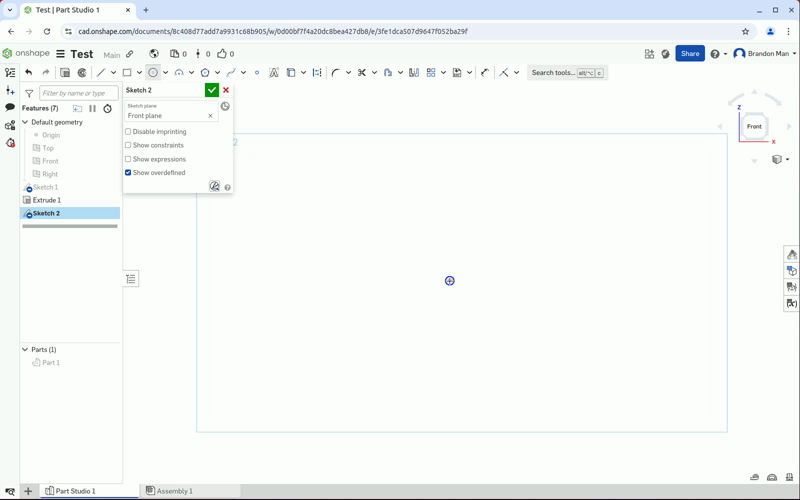
scroll(6)
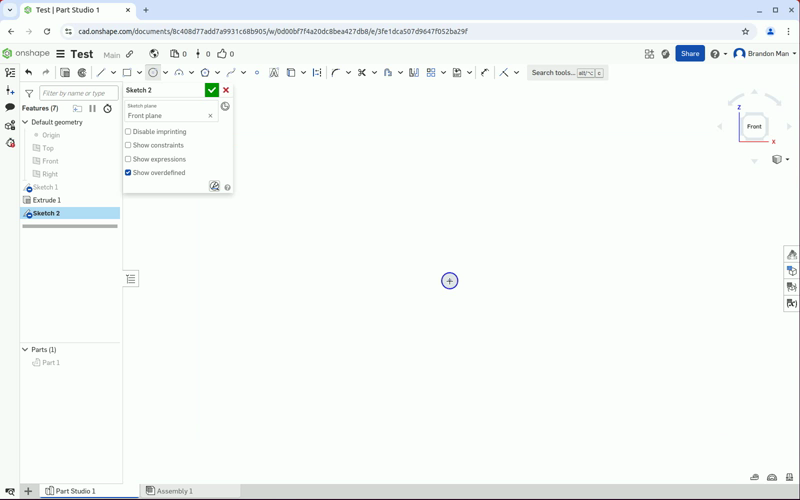
scroll(6)
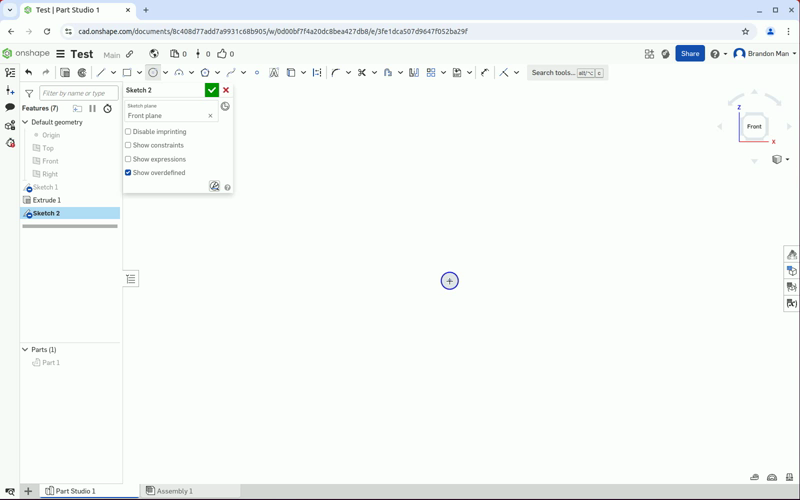
scroll(6)
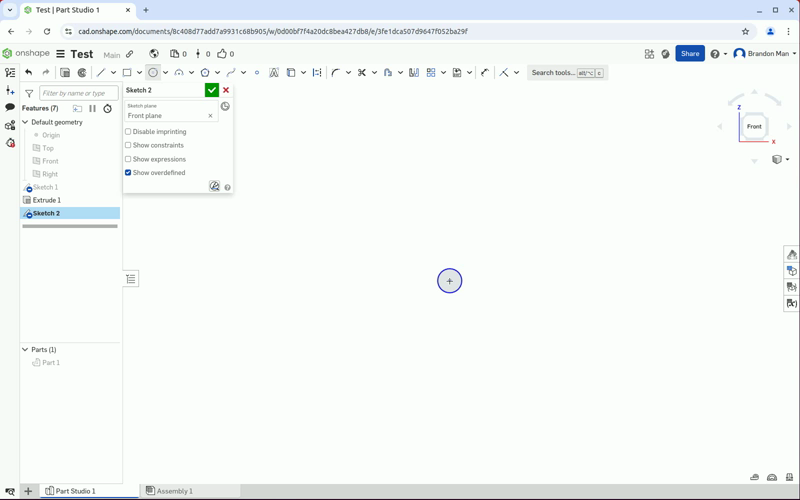
scroll(6)
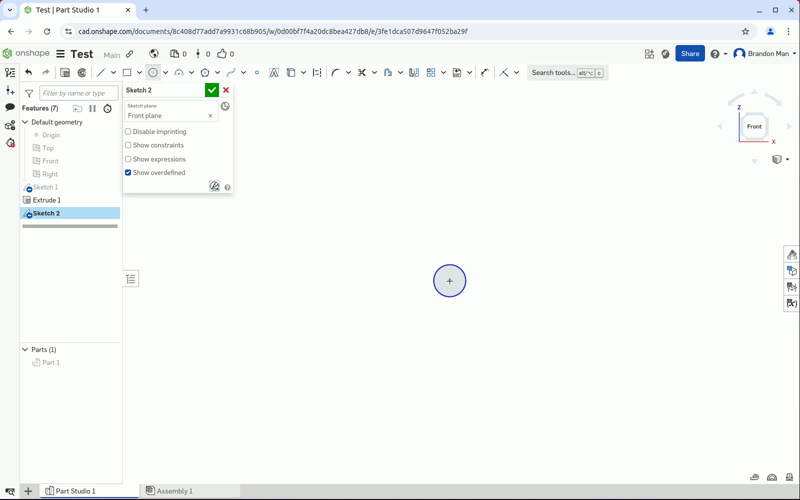
scroll(6)
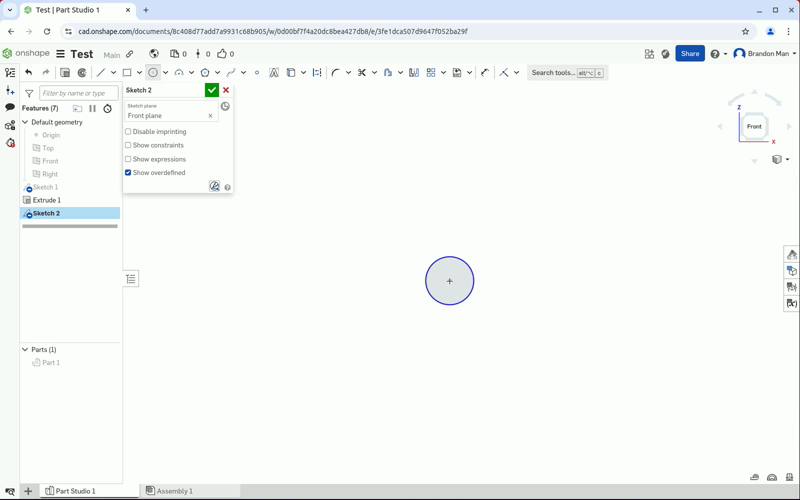
scroll(6)
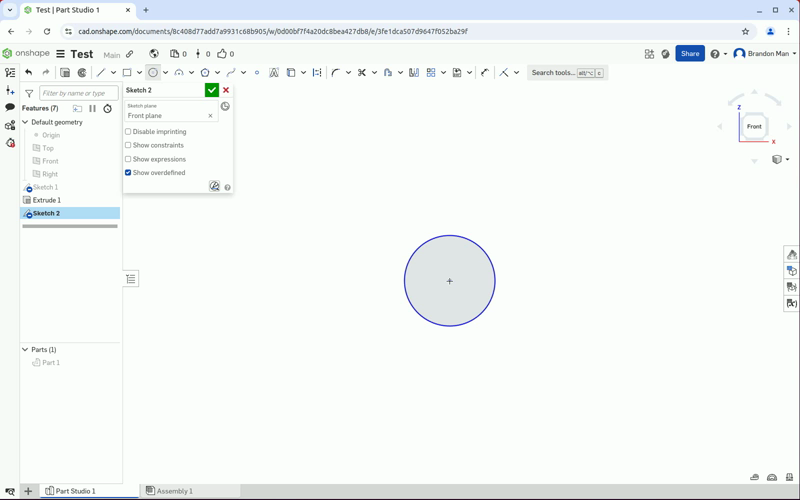
click(449, 280)
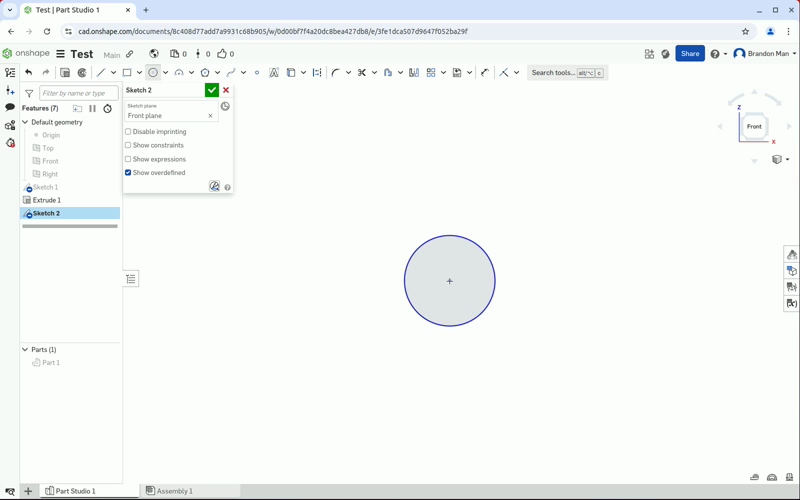
scroll(-6)
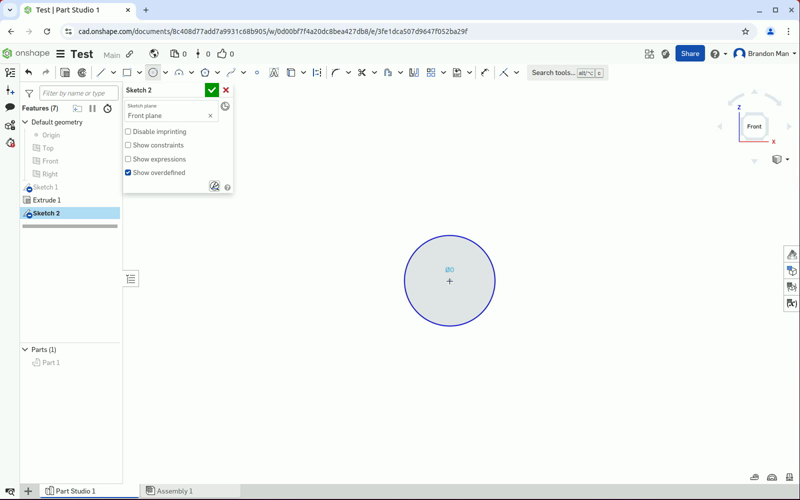
scroll(-6)
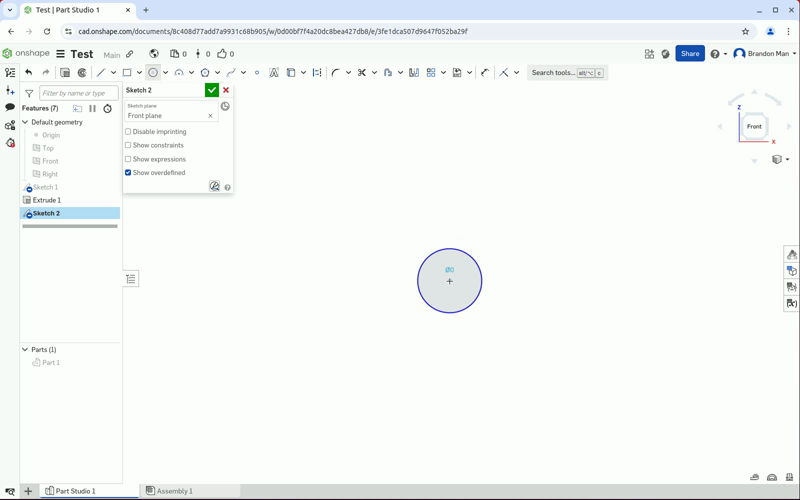
scroll(-6)
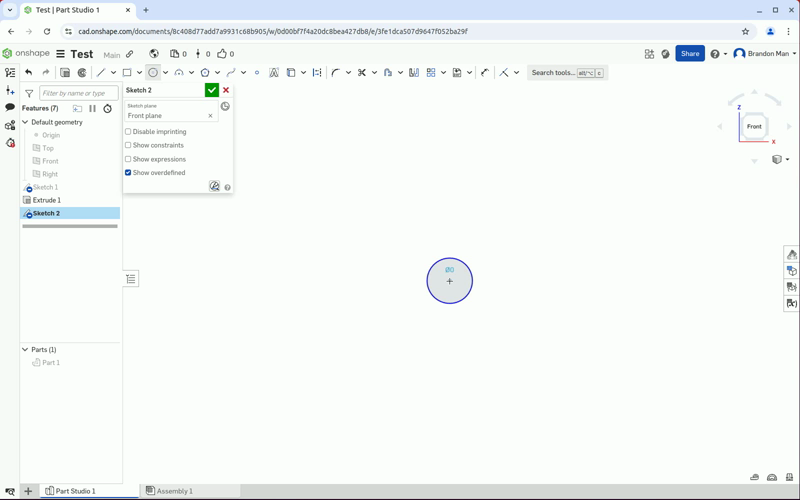
scroll(-6)
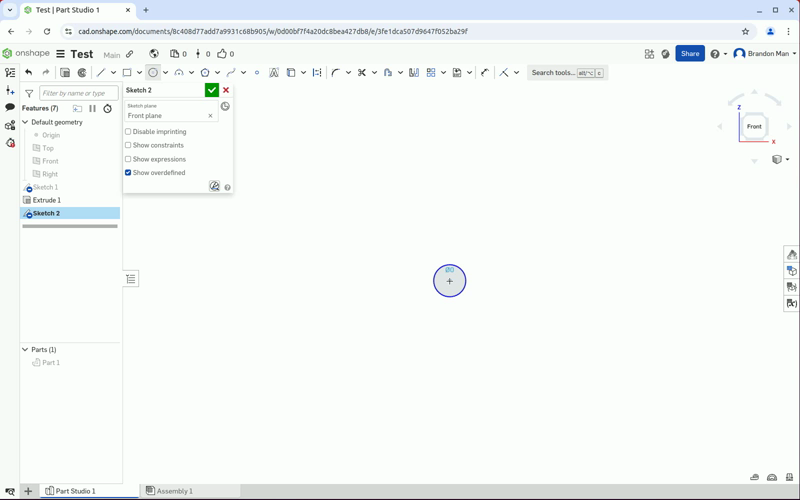
scroll(-6)
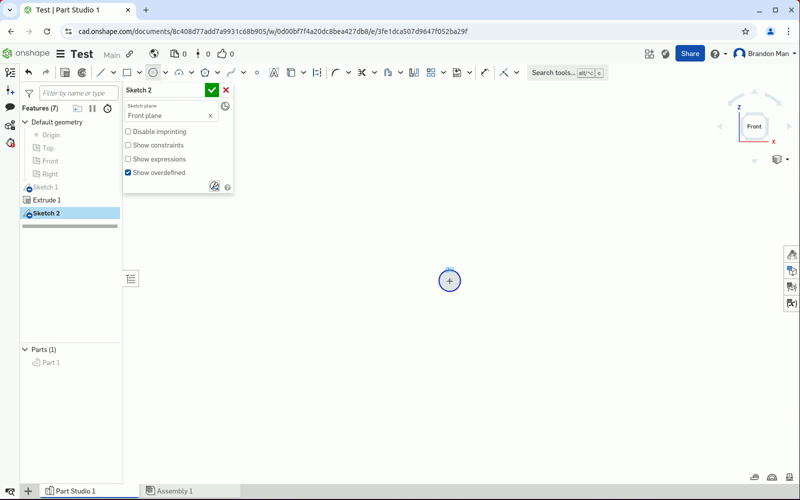
scroll(-6)
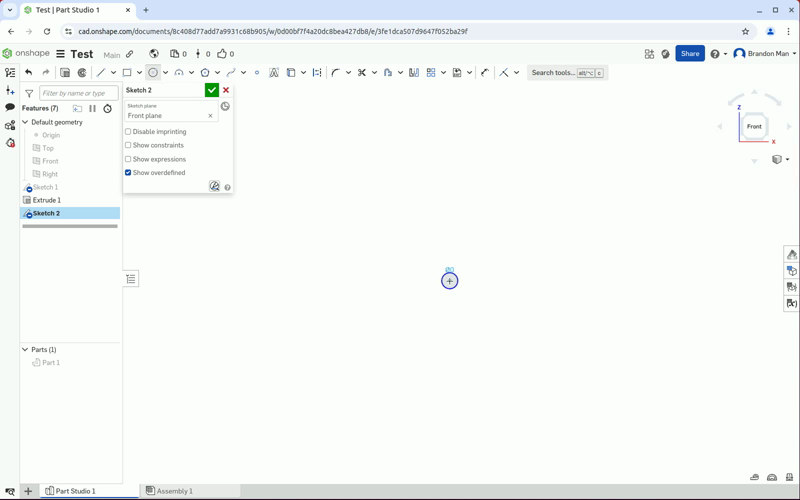
scroll(-6)
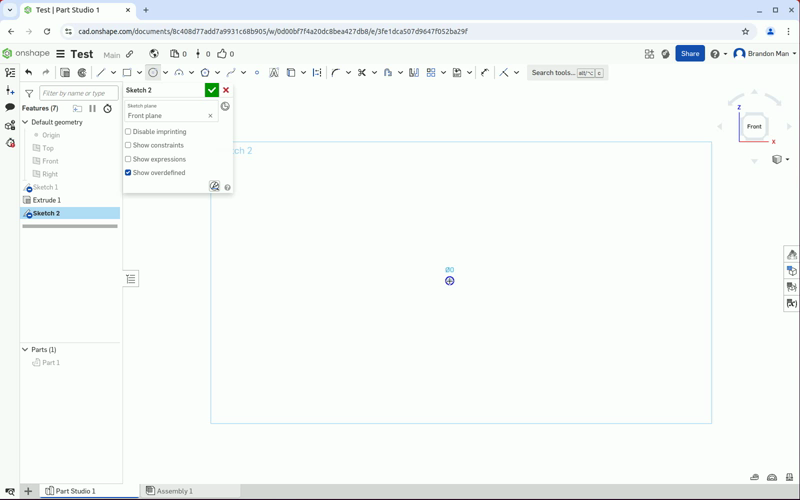
key_up(shift)
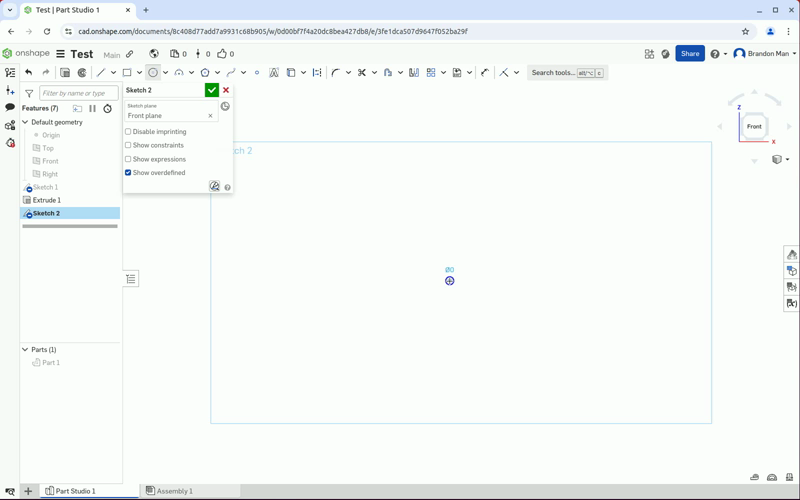
mouse_move(452, 280)
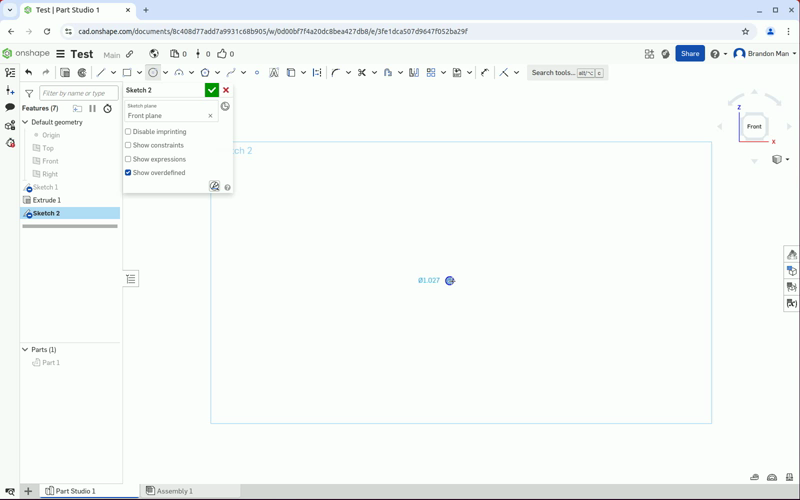
scroll(6)
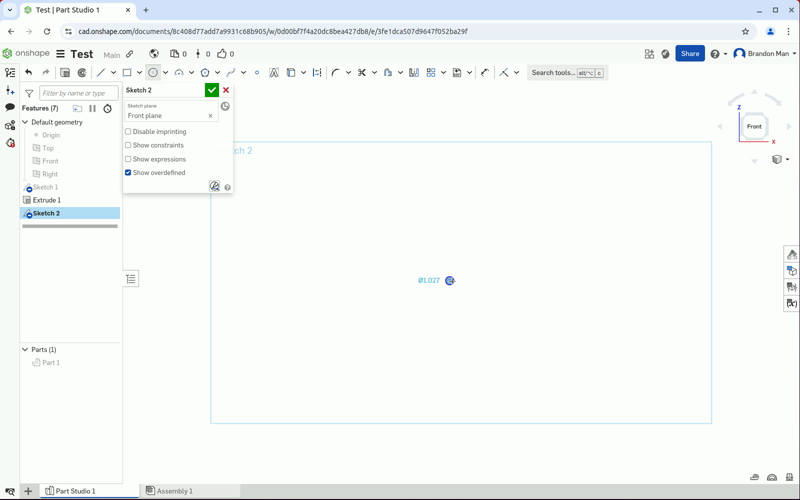
scroll(6)
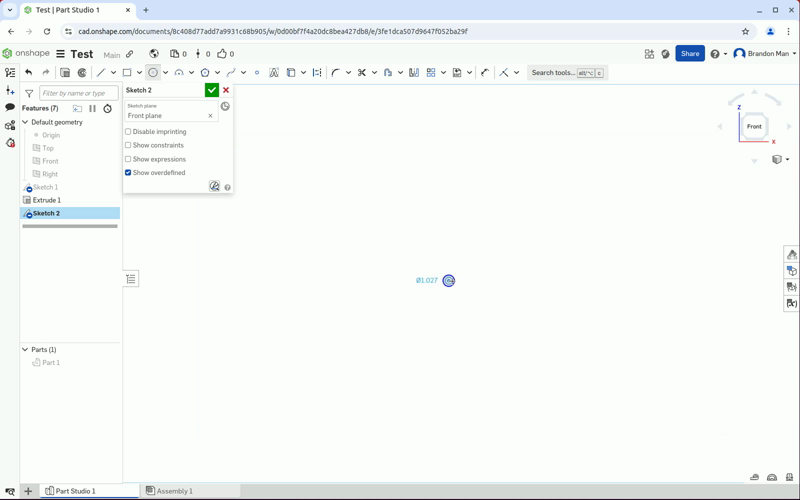
scroll(6)
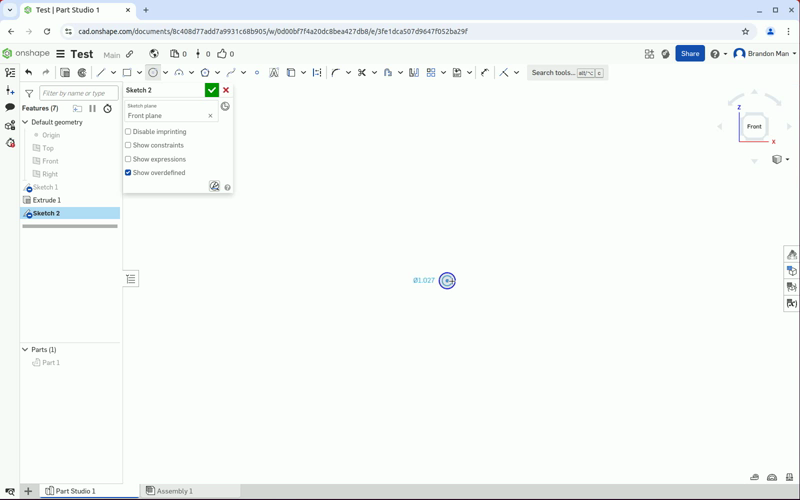
scroll(6)
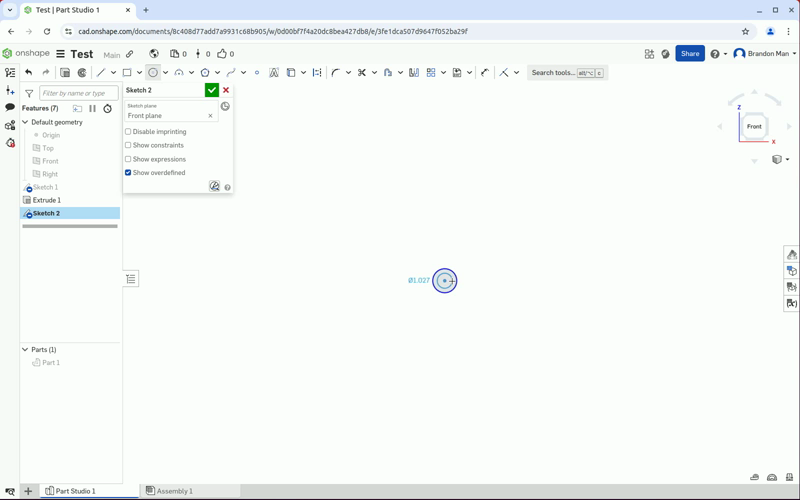
scroll(6)
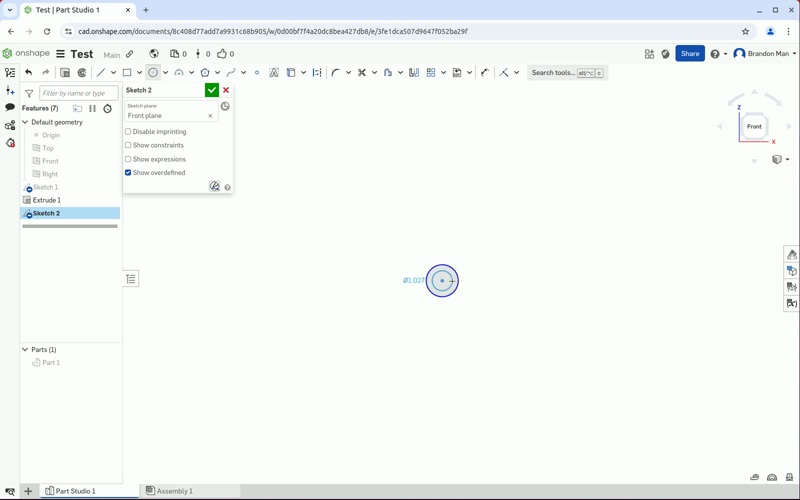
scroll(6)
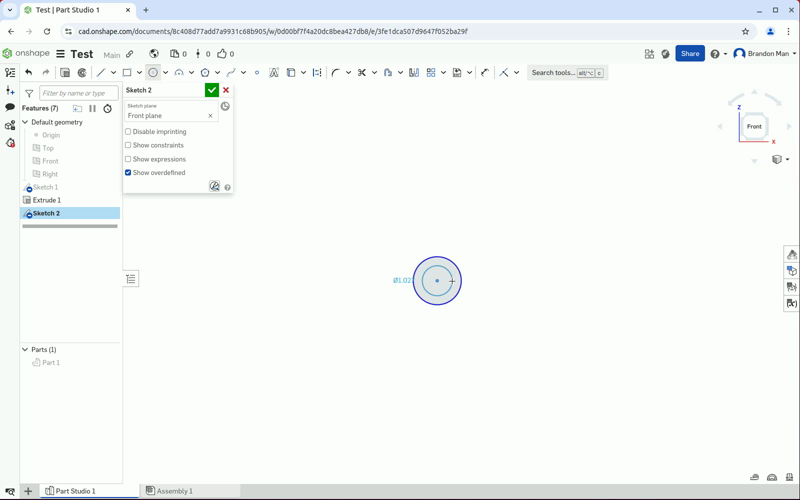
scroll(6)
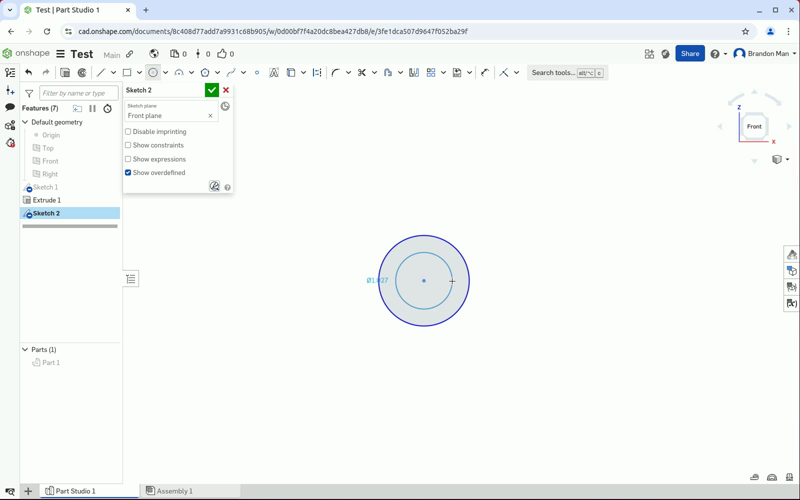
click(452, 280)
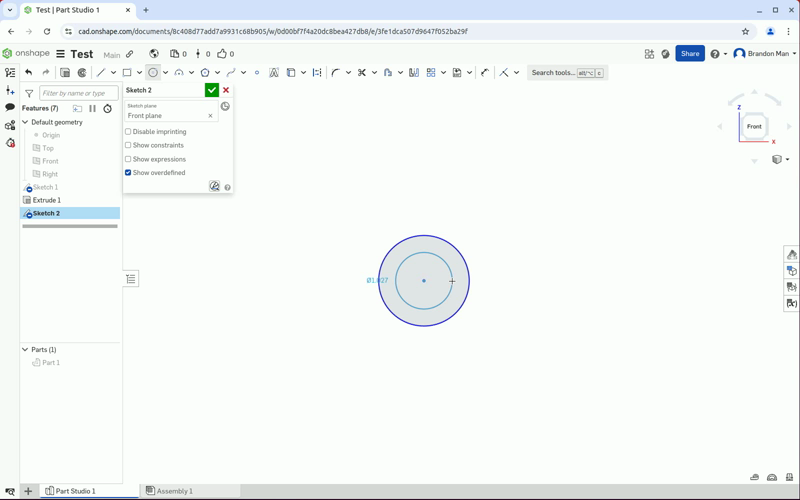
scroll(-6)
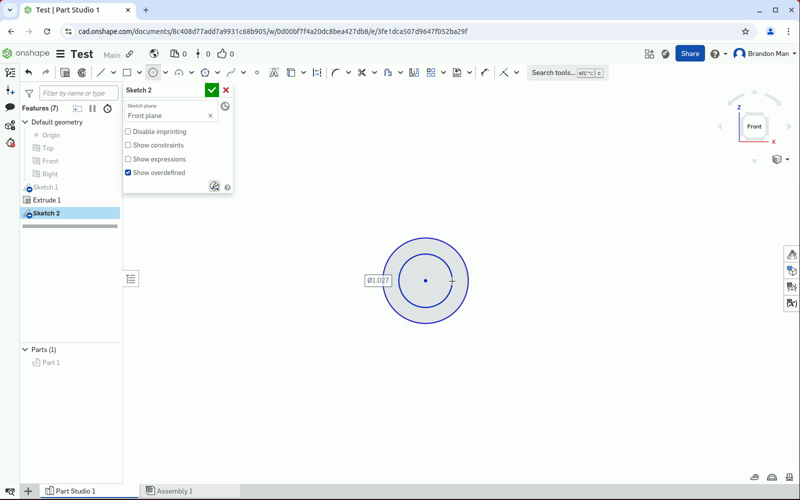
scroll(-6)
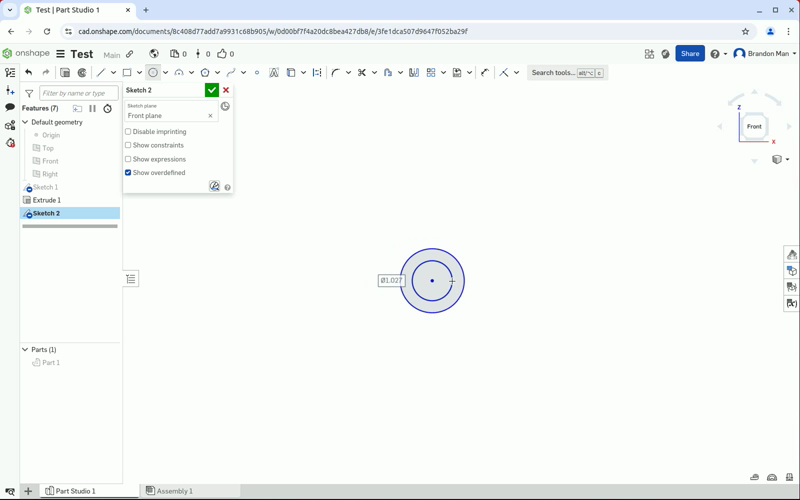
scroll(-6)
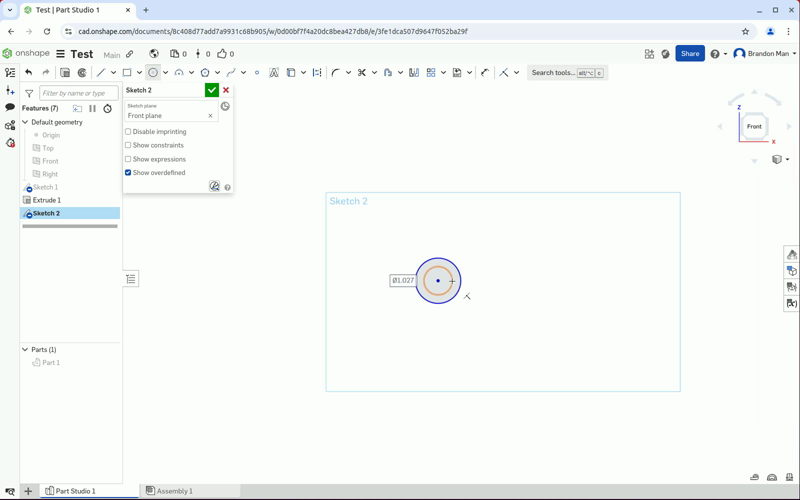
scroll(-6)
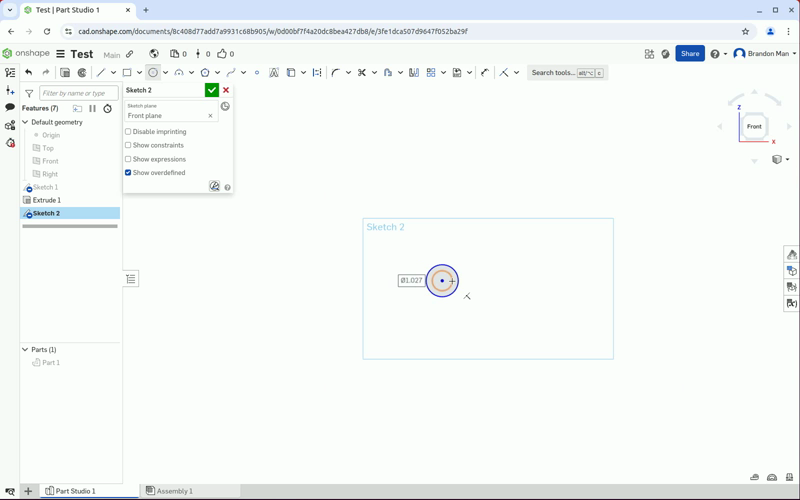
scroll(-6)
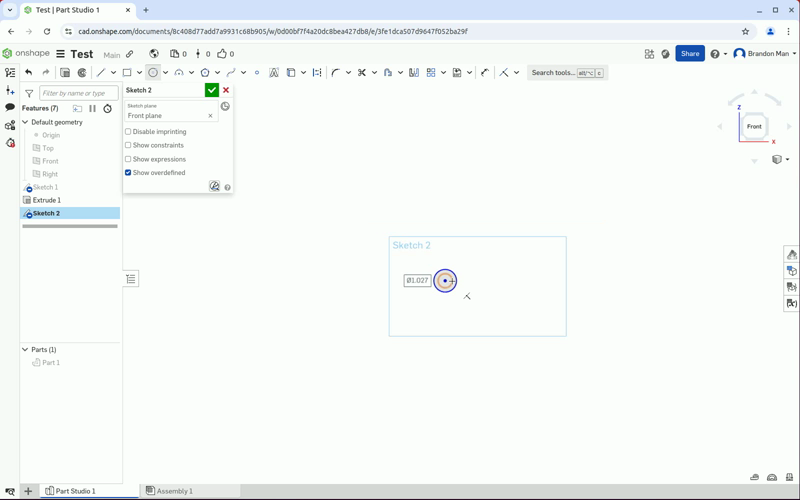
scroll(-6)
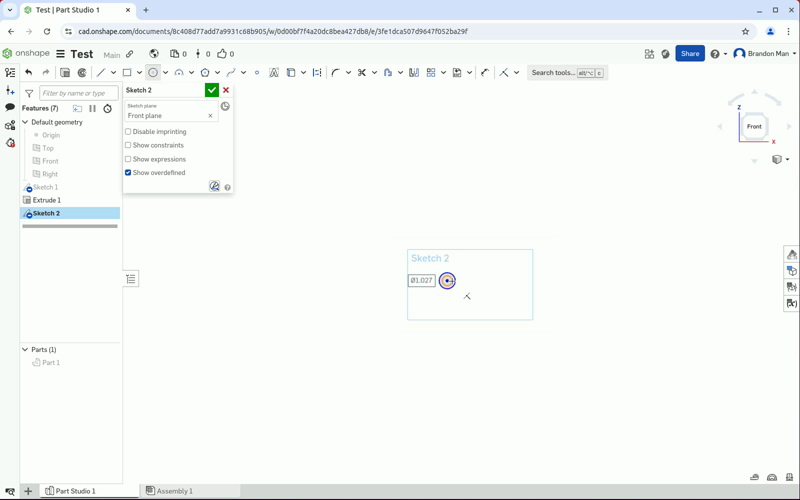
scroll(-6)
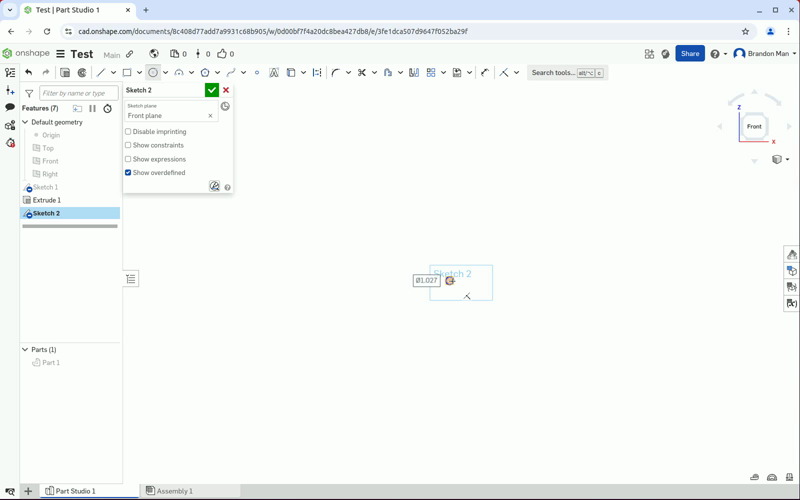
key(esc)
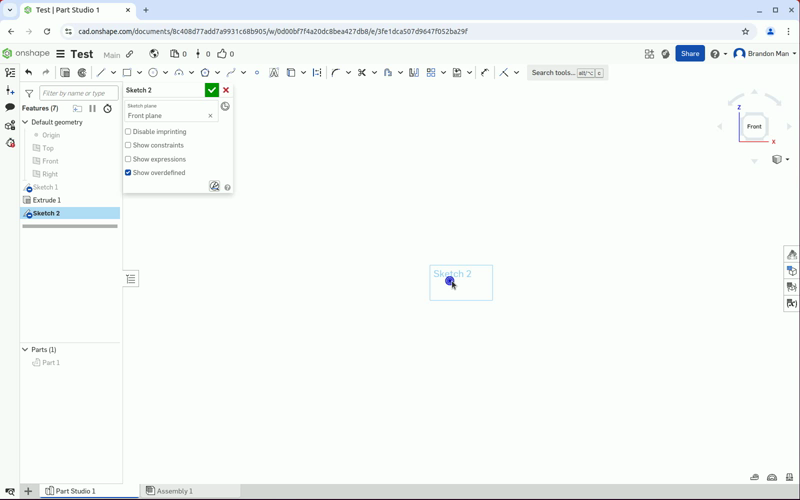
mouse_move(452, 277)
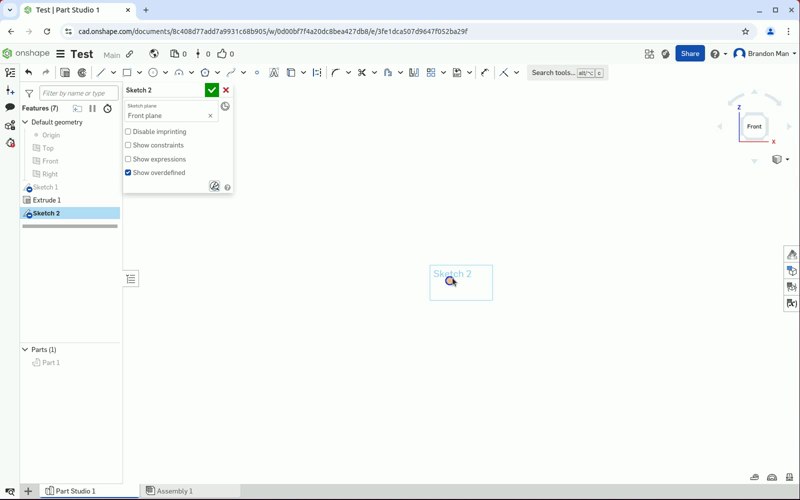
scroll(6)
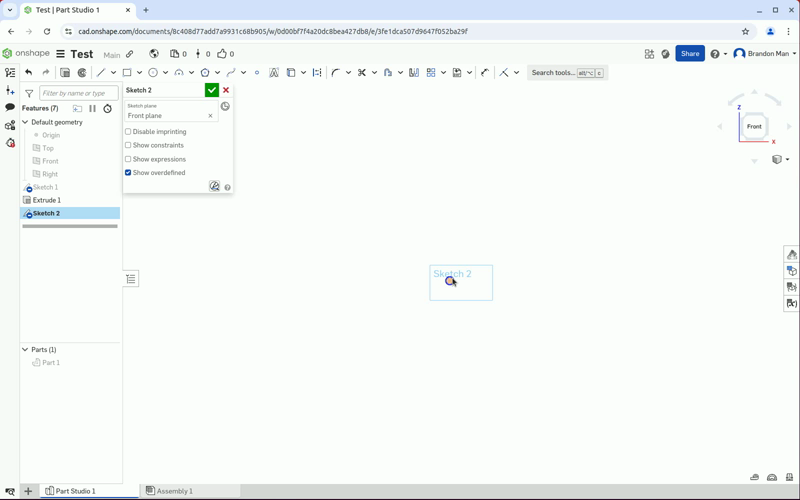
scroll(6)
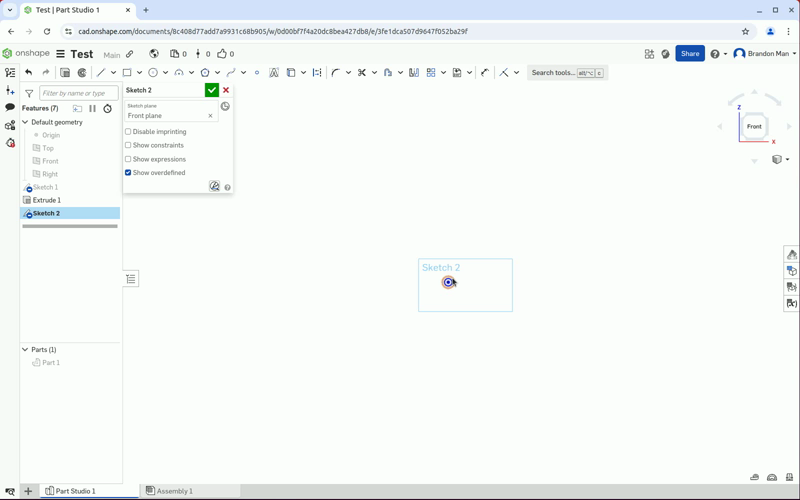
scroll(6)
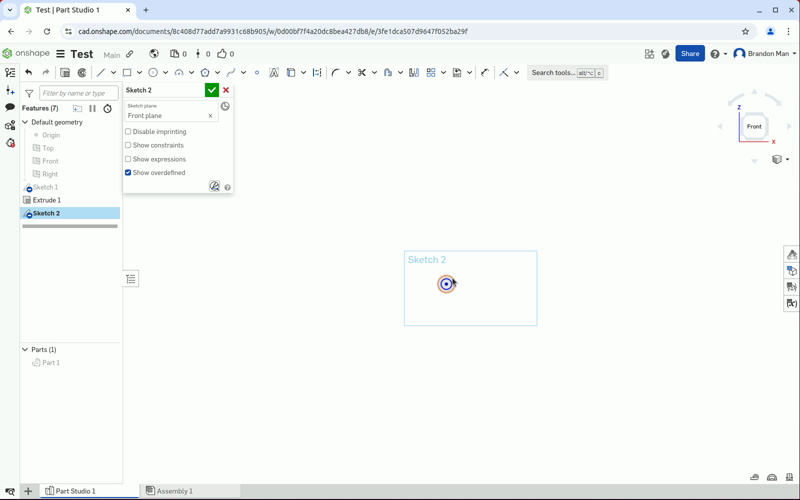
scroll(6)
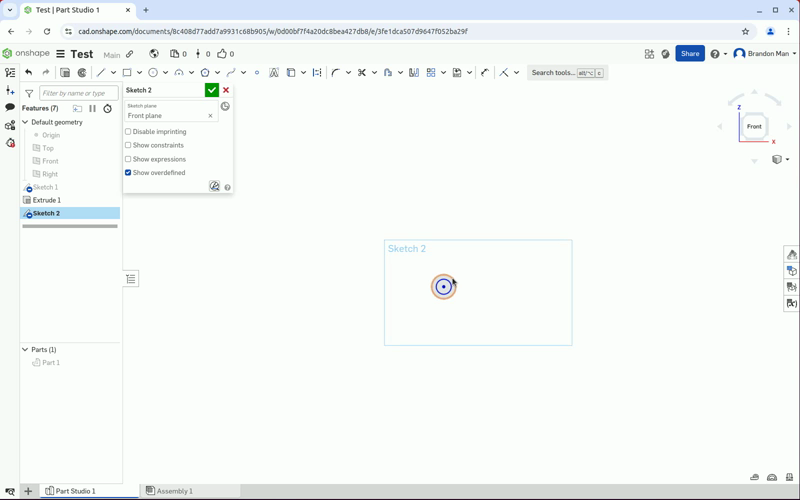
scroll(6)
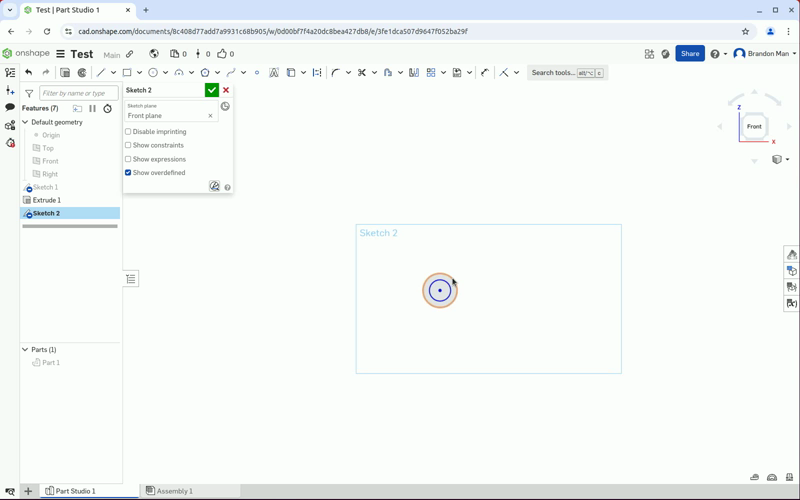
scroll(6)
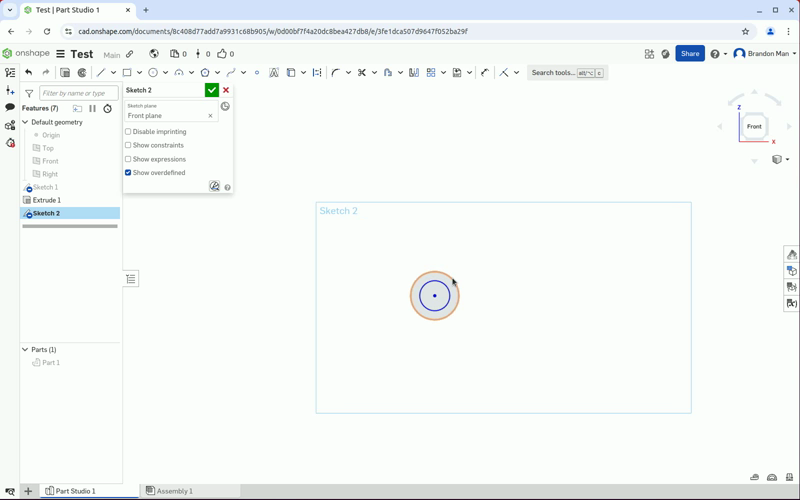
scroll(6)
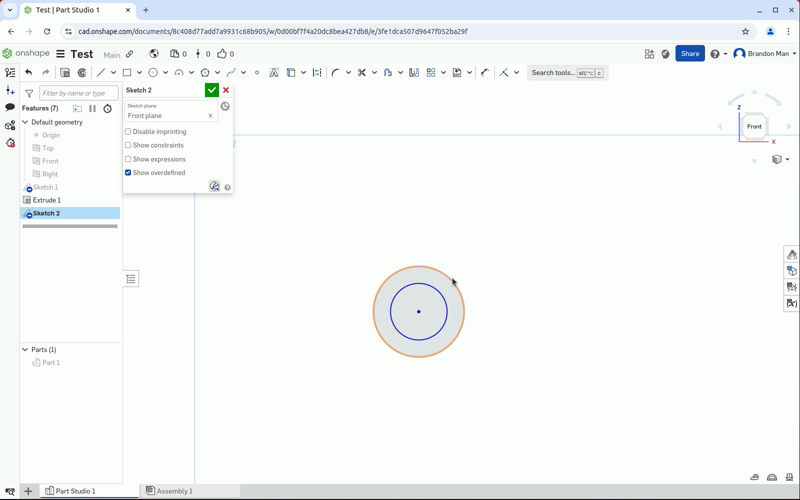
click(452, 277)
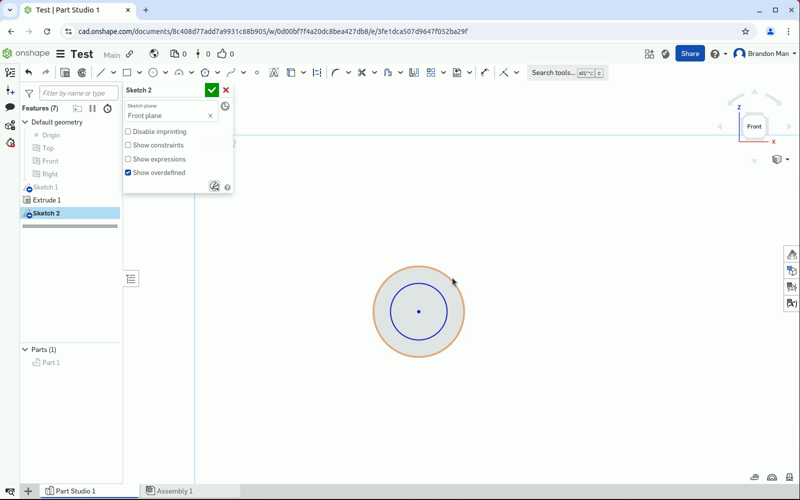
scroll(-6)
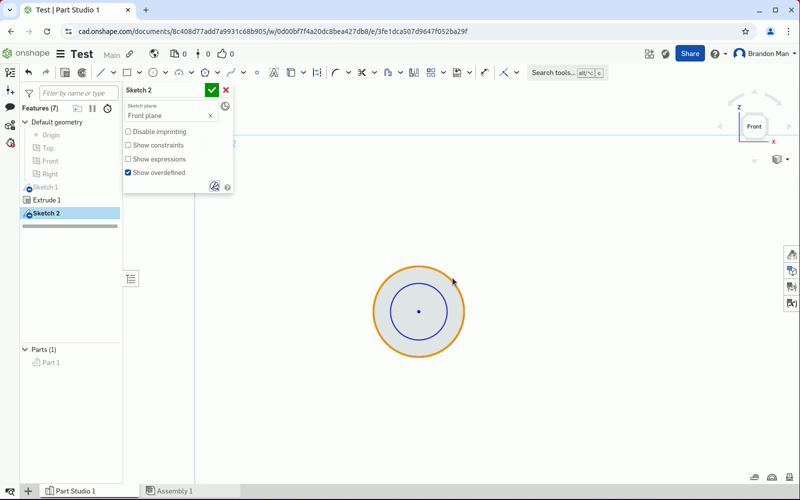
scroll(-6)
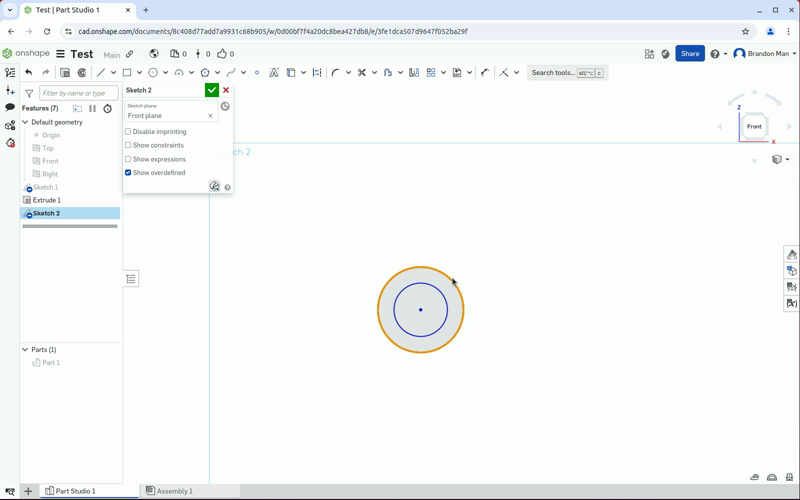
scroll(-6)
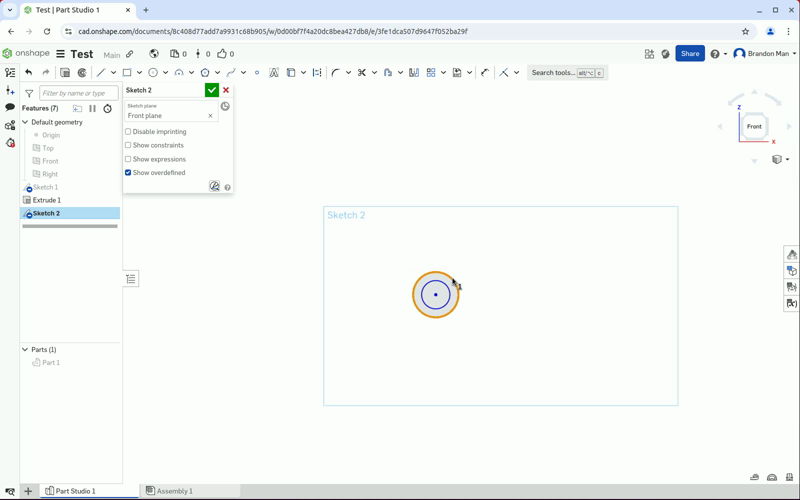
scroll(-6)
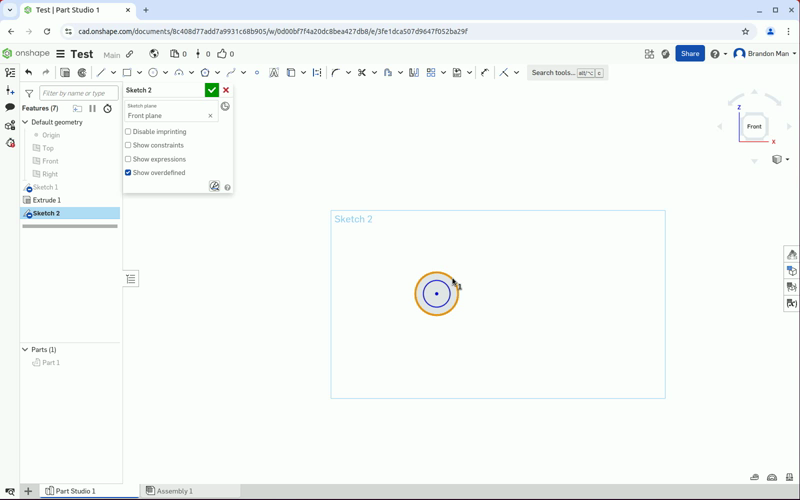
scroll(-6)
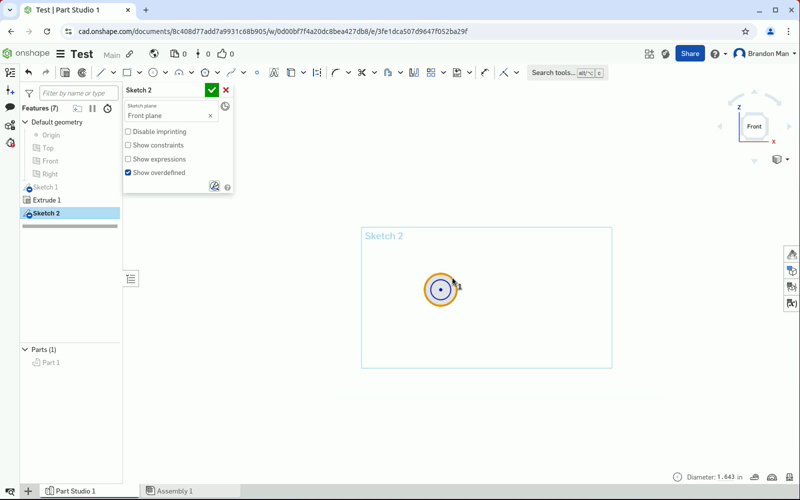
scroll(-6)
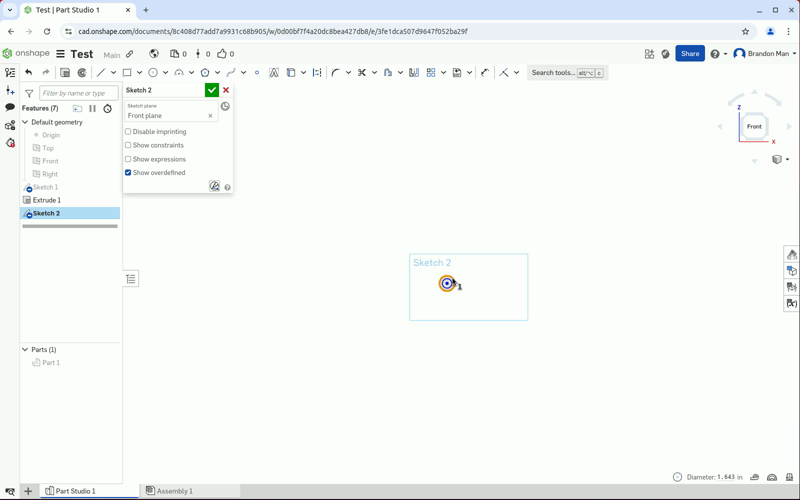
scroll(-6)
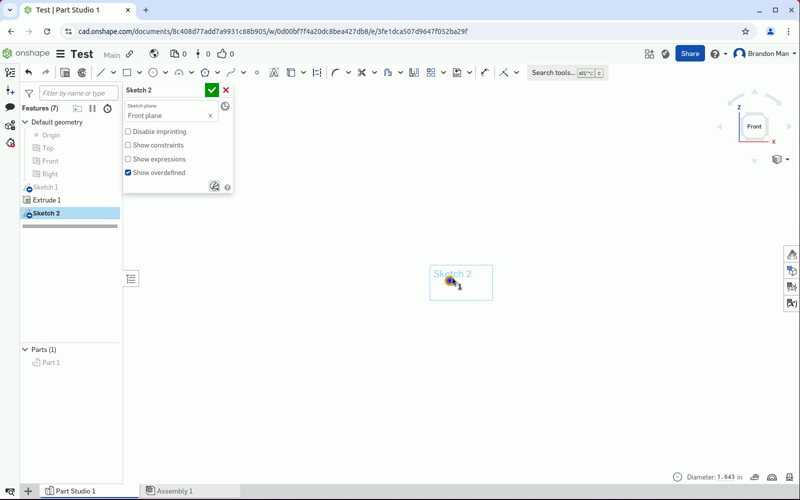
mouse_move(73, 352)
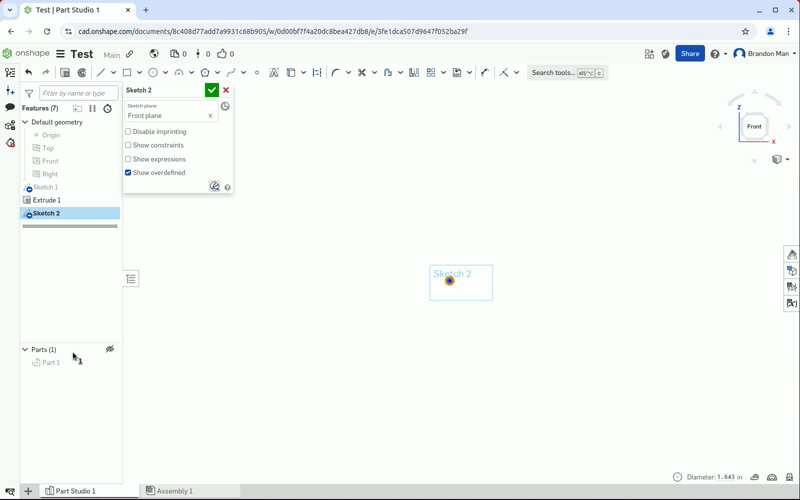
key(shift+y)
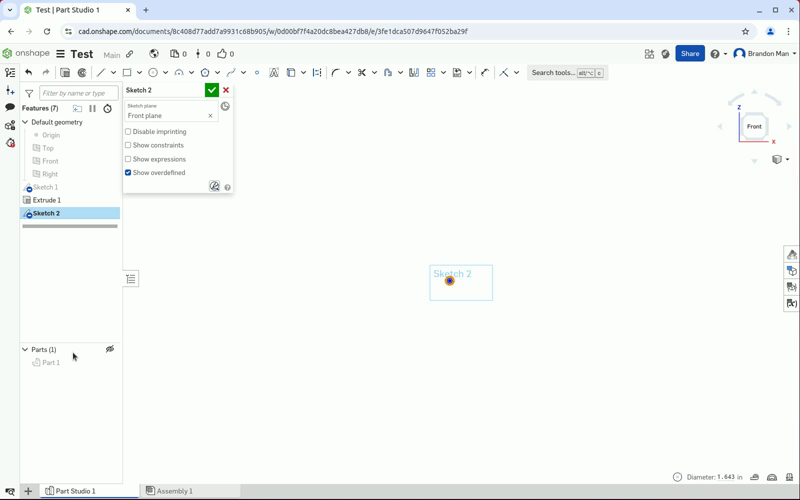
key(shift+e)
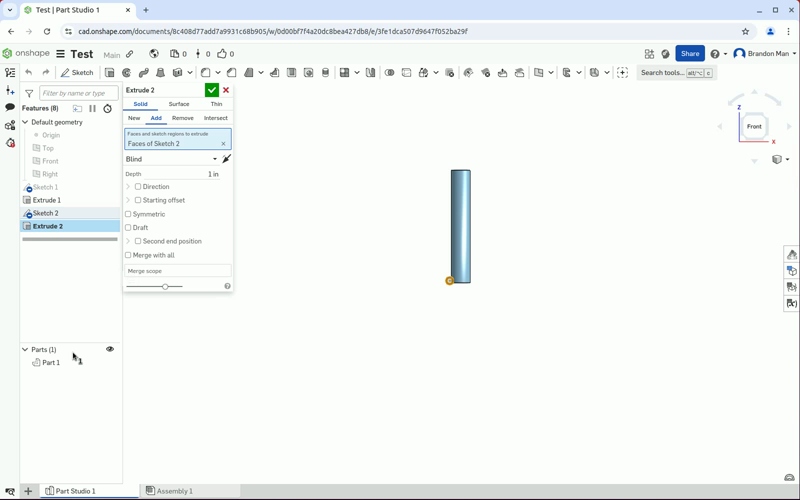
mouse_move(143, 106)
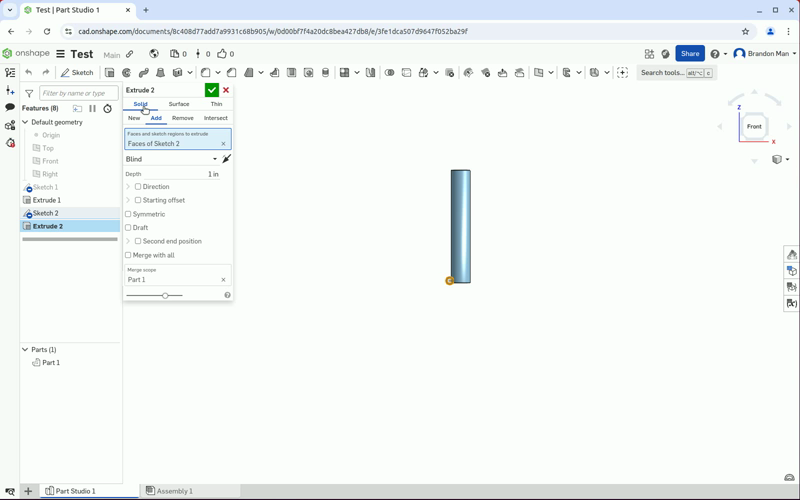
click(143, 106)
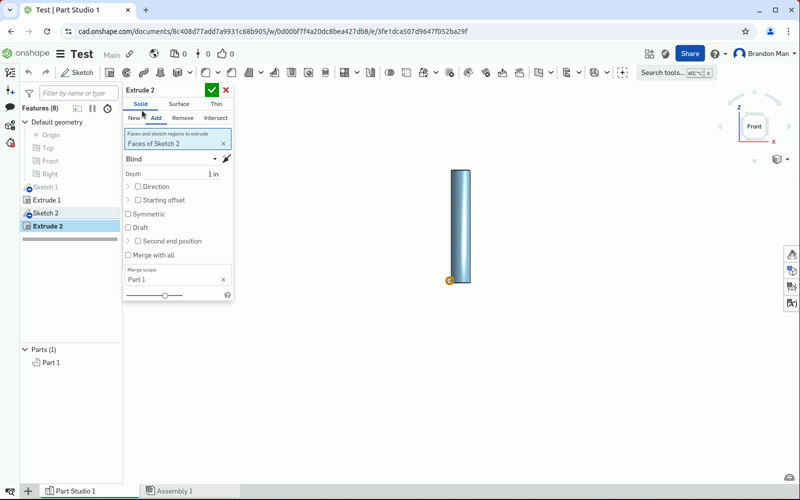
mouse_move(137, 120)
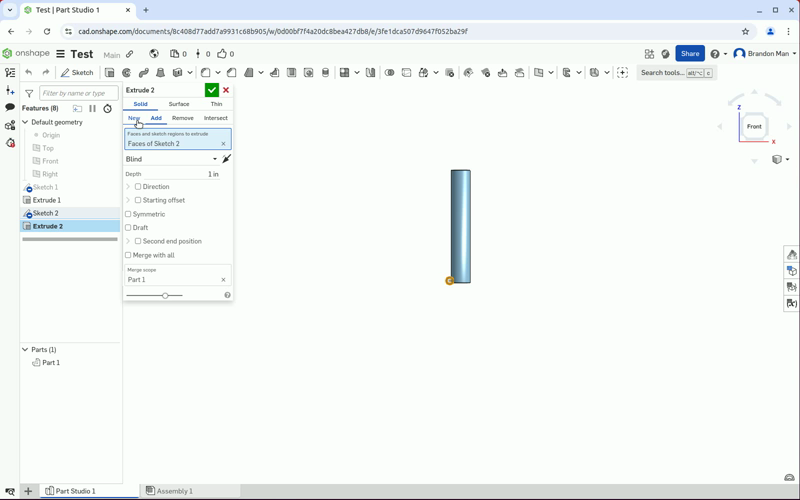
click(137, 120)
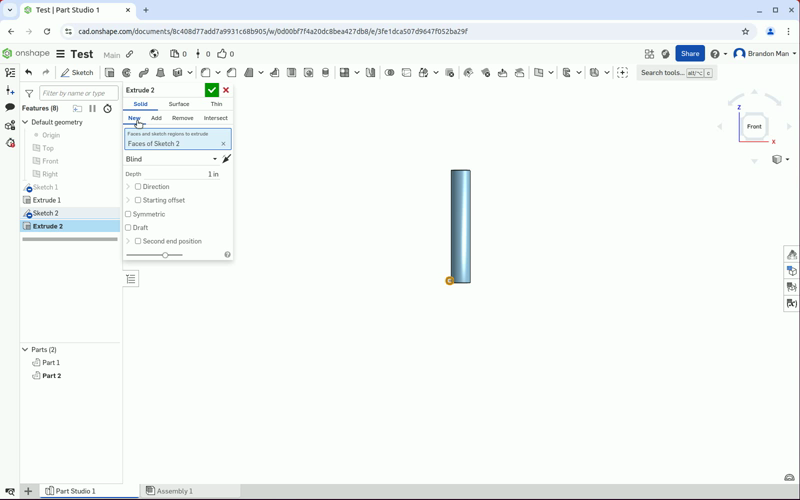
key(tab, 4)
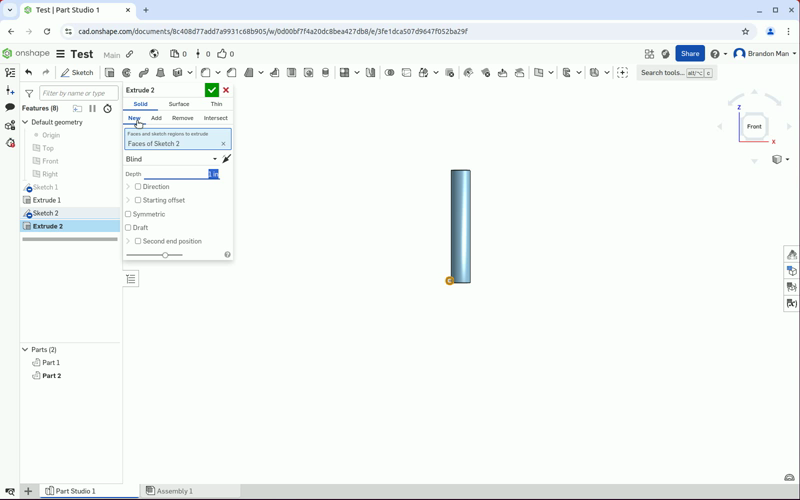
text(0.963)
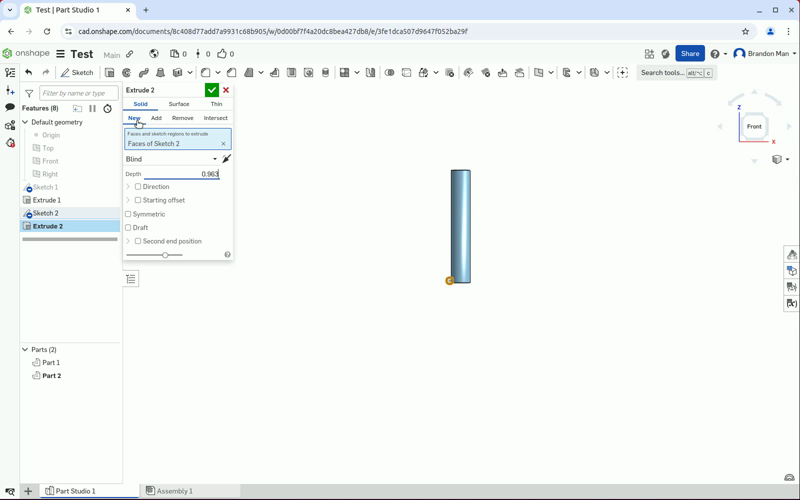
key(tab, 3)
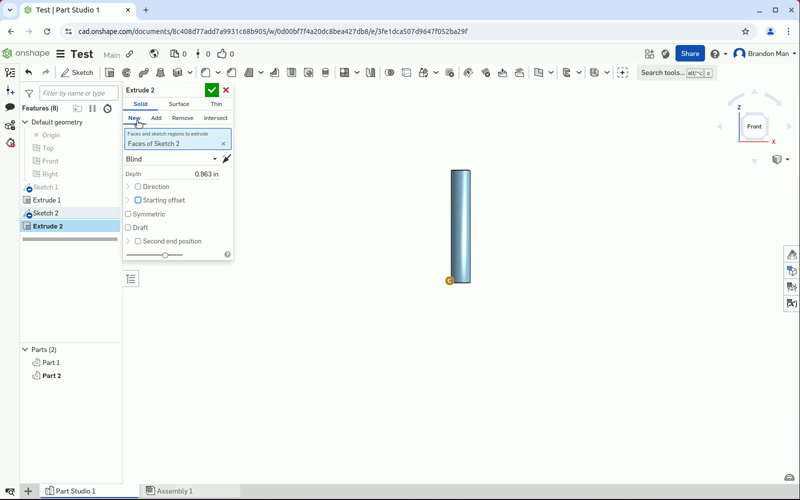
key(tab, 2)
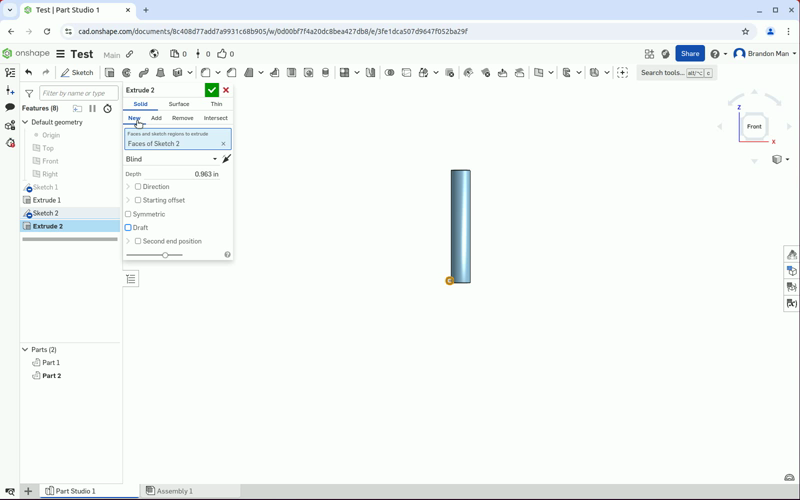
key(space)
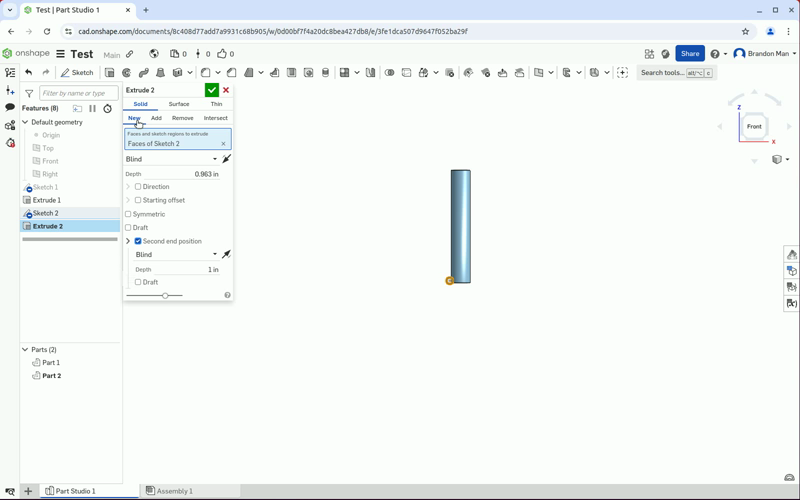
key(tab, 3)
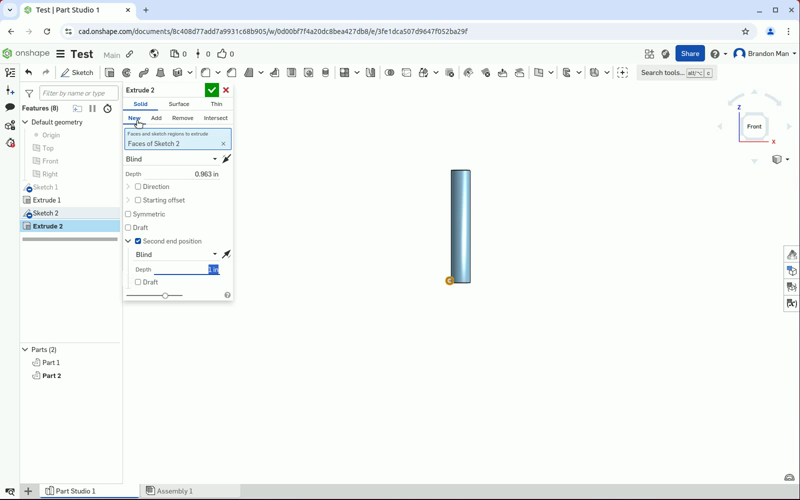
text(0.963)
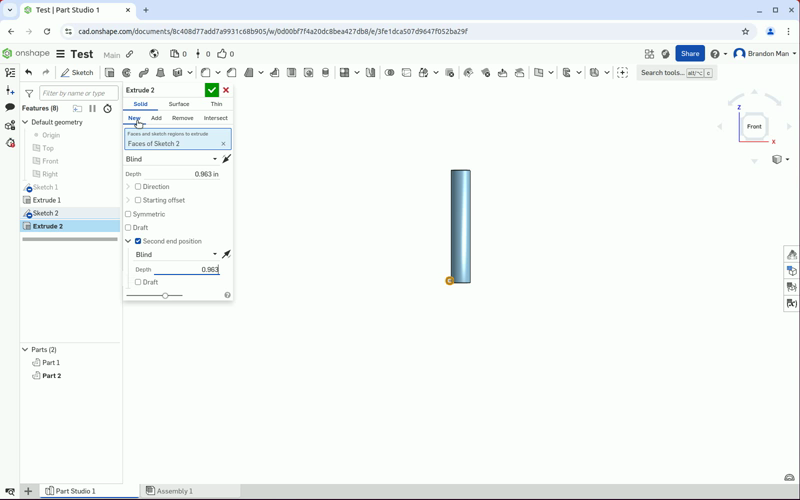
key(enter)
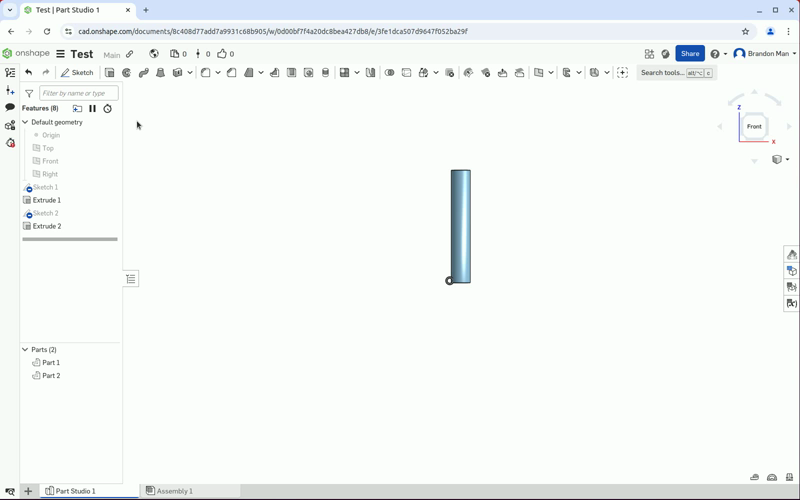
key(shift+h)
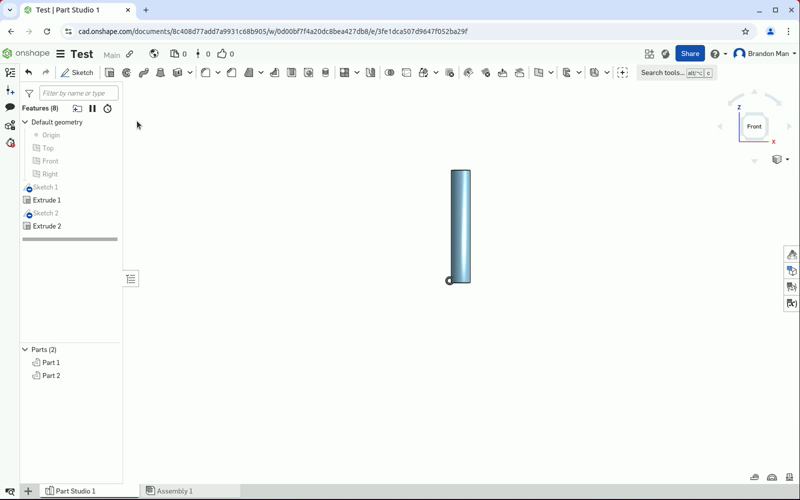
key(shift+h)
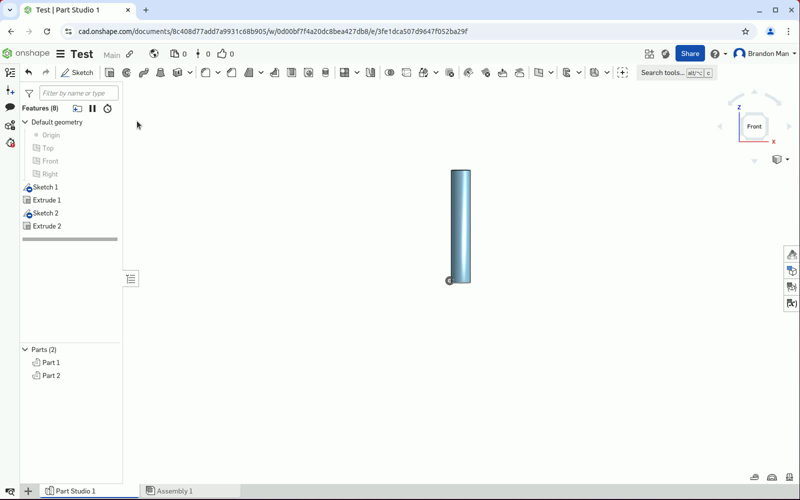
key(shift+7)
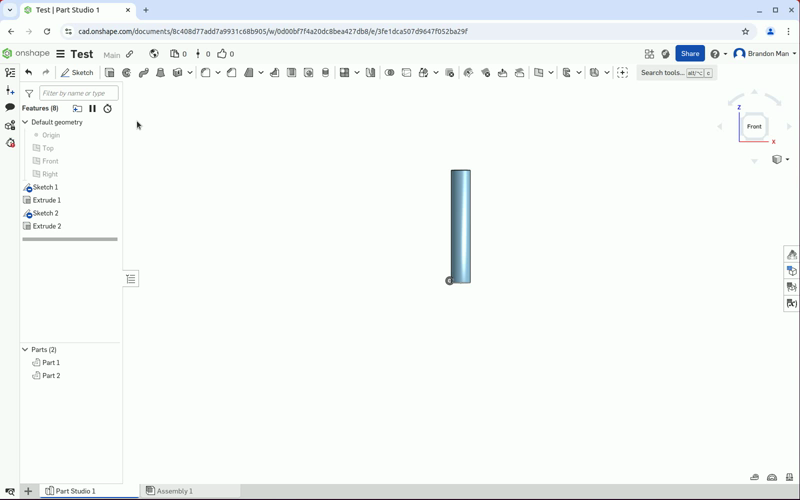
key(left, 2)
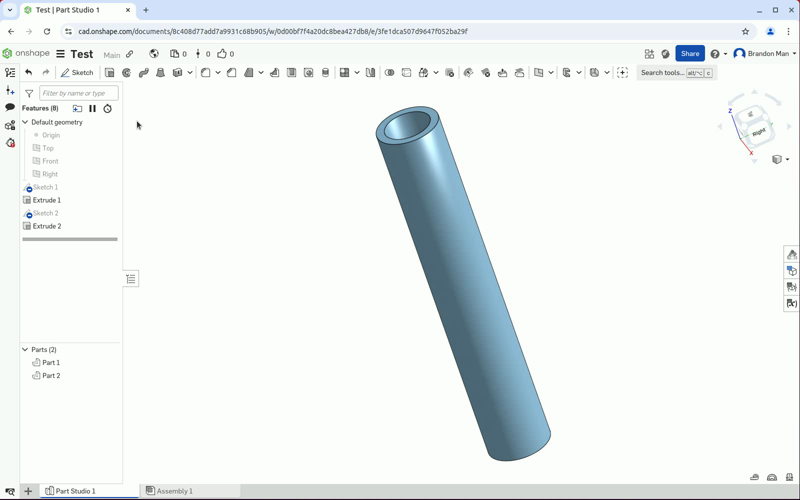
key(down, 2)
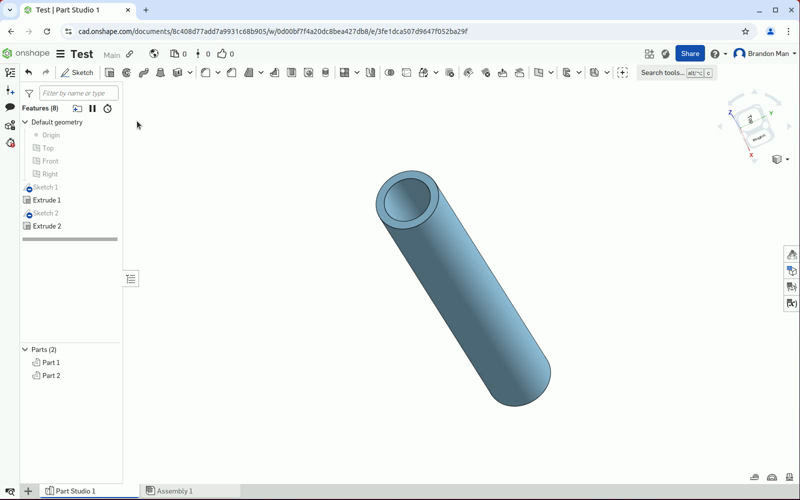
key(up, 2)
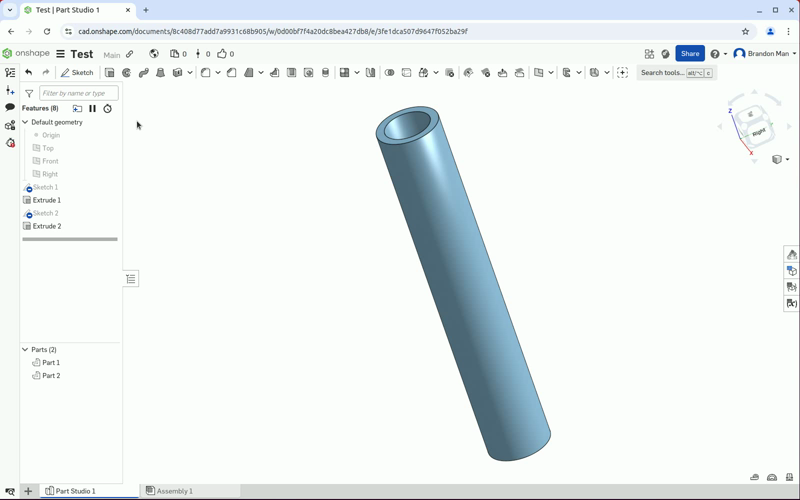
key(right, 2)
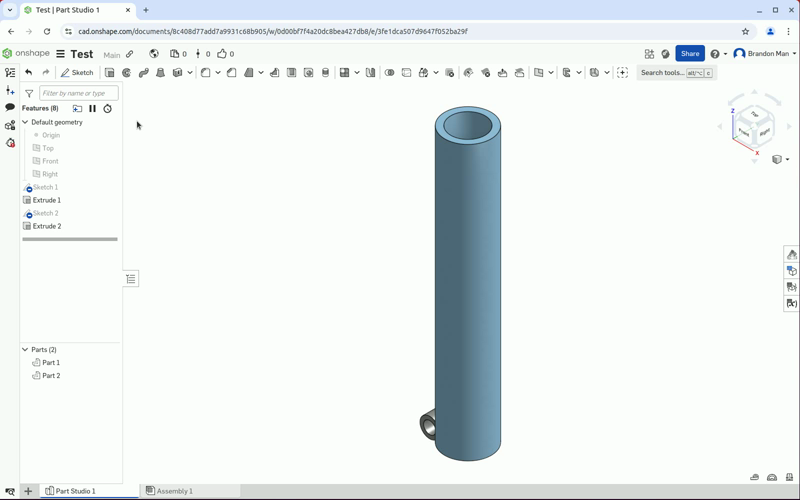
mouse_move(73, 189)
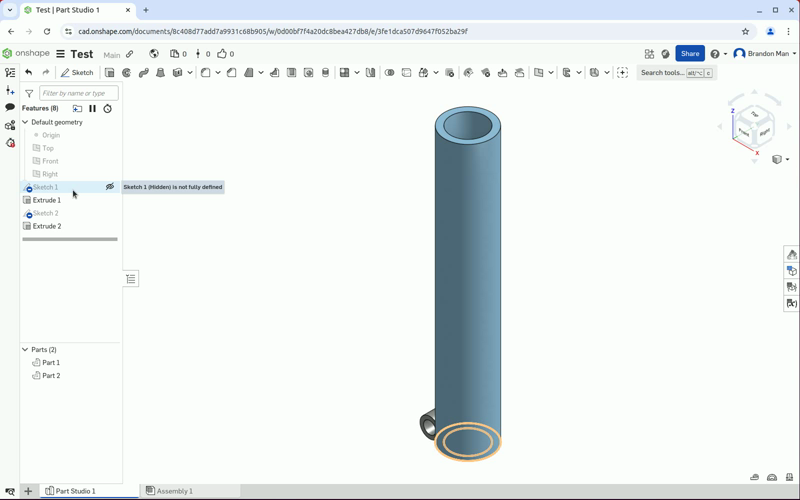
click(73, 189)